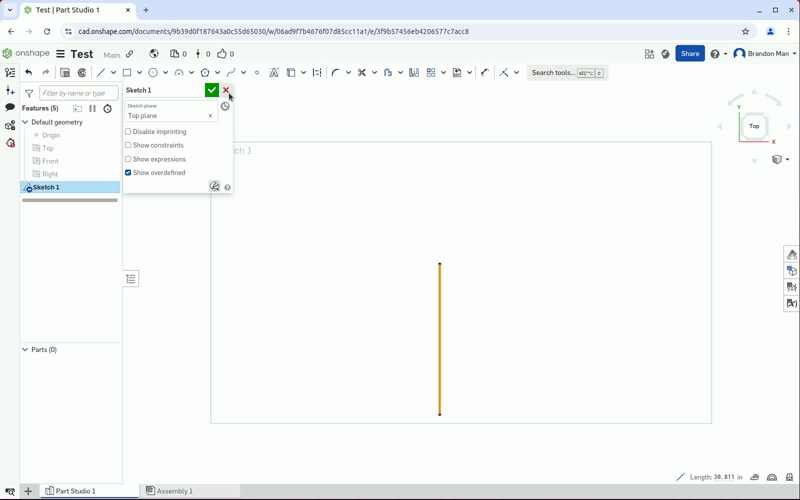
key(shift+h)
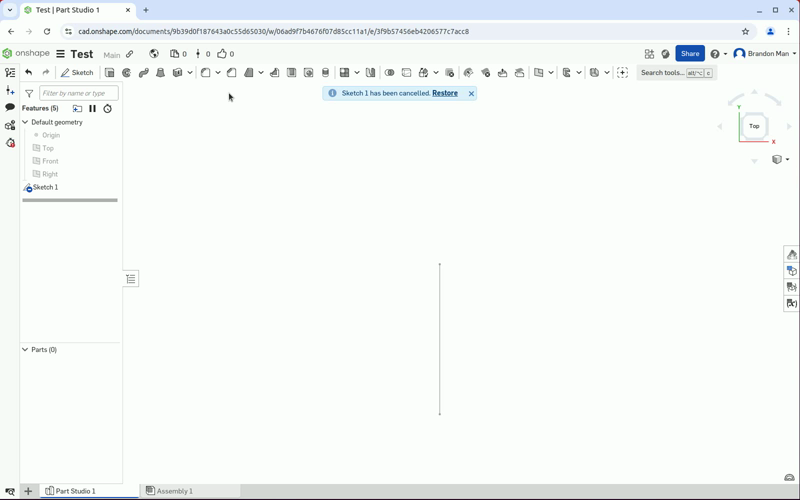
mouse_move(73, 352)
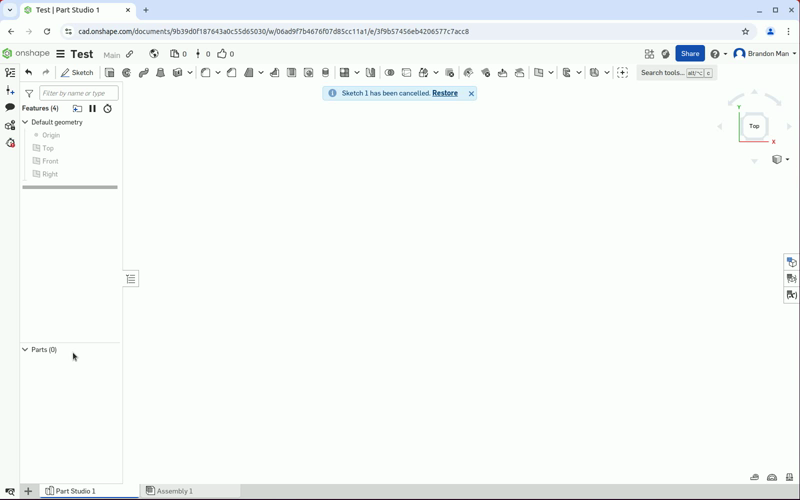
key(y)
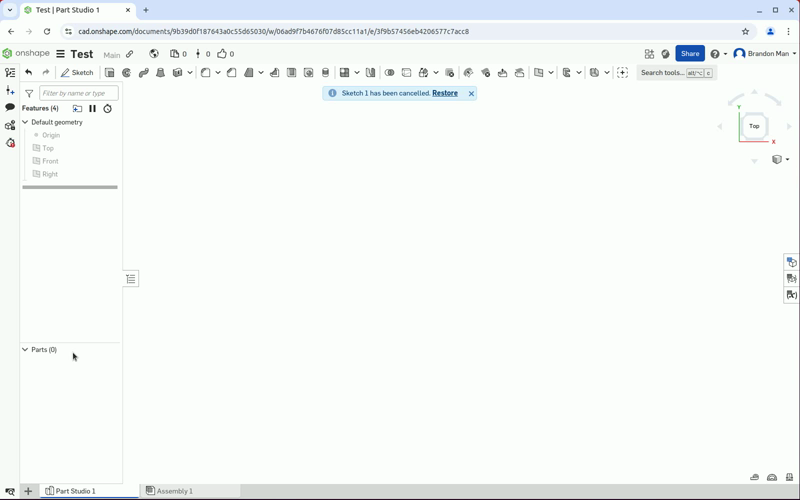
key(shift+p)
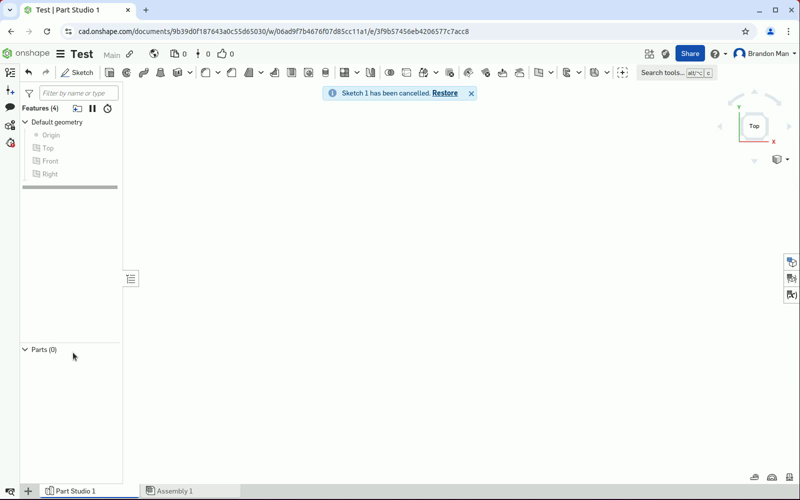
key(space)
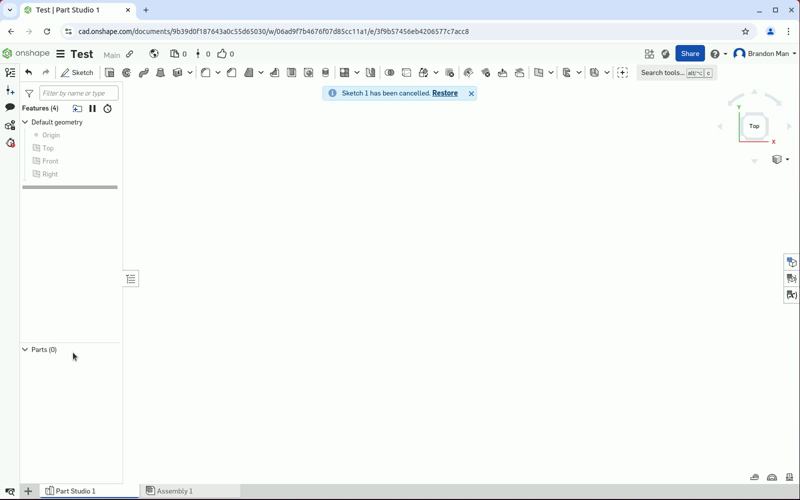
key_down(shift)
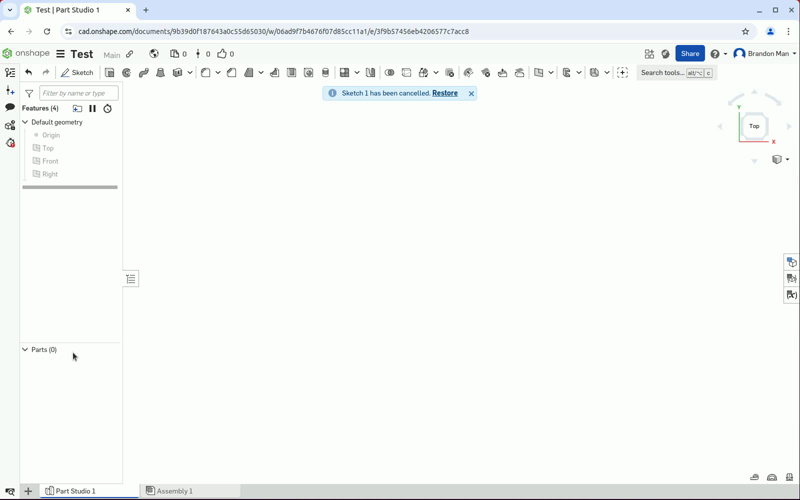
key(up)
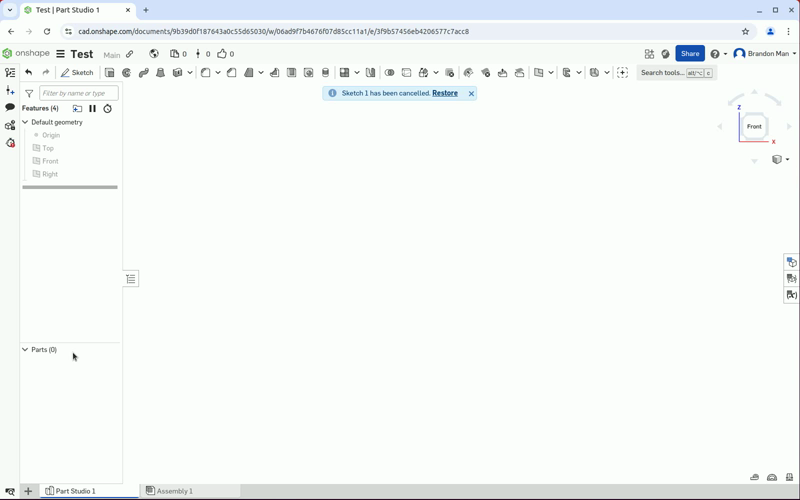
key_up(shift)
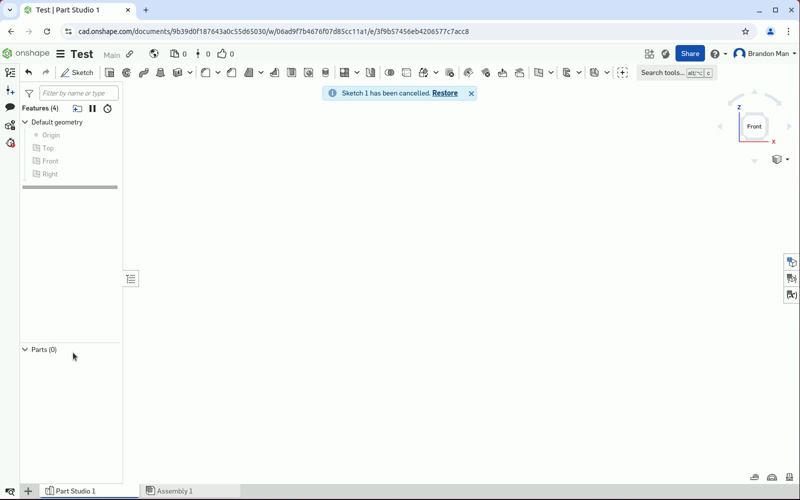
mouse_move(73, 352)
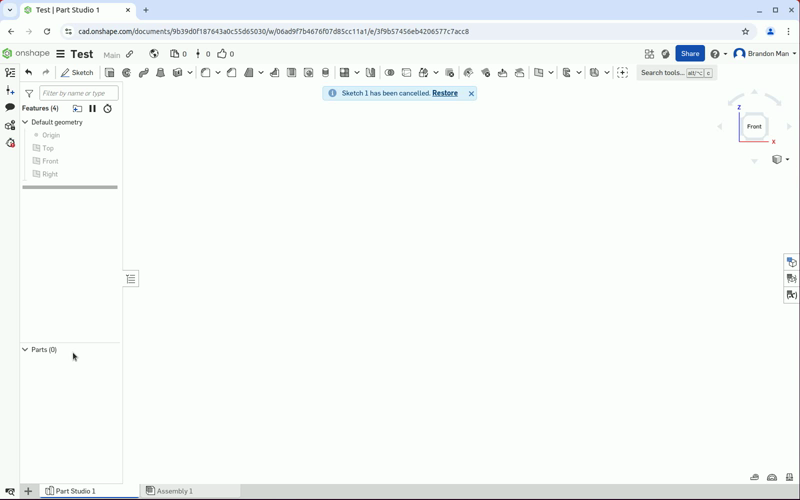
key(shift+y)
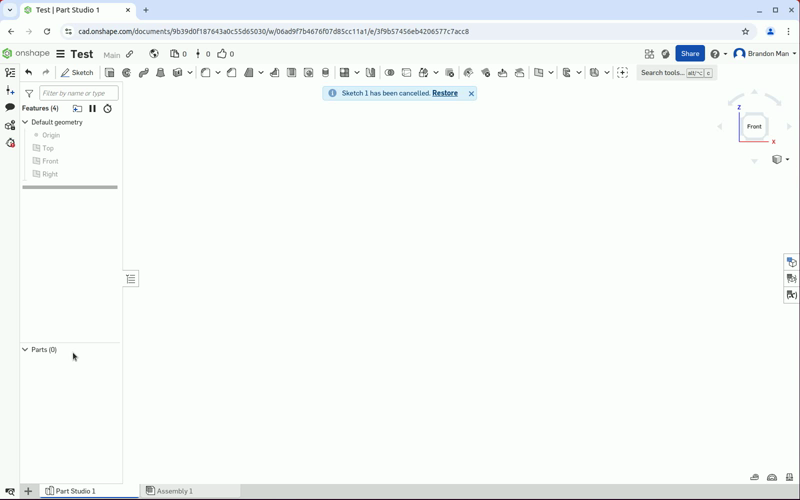
key(shift+s)
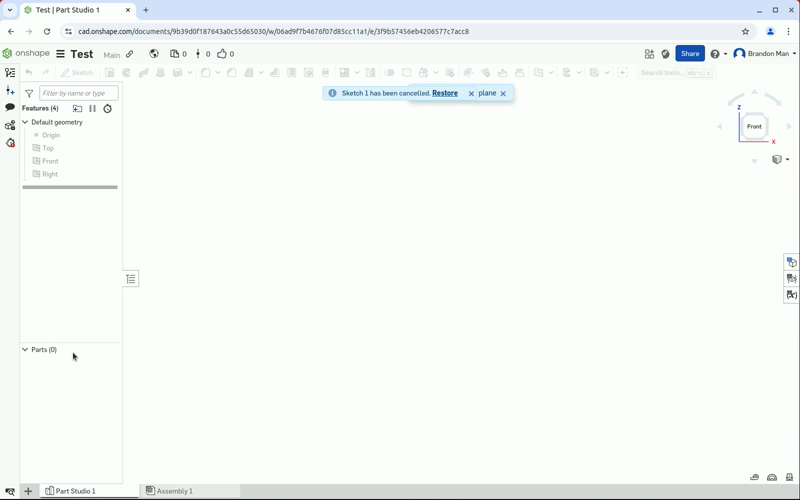
mouse_move(73, 163)
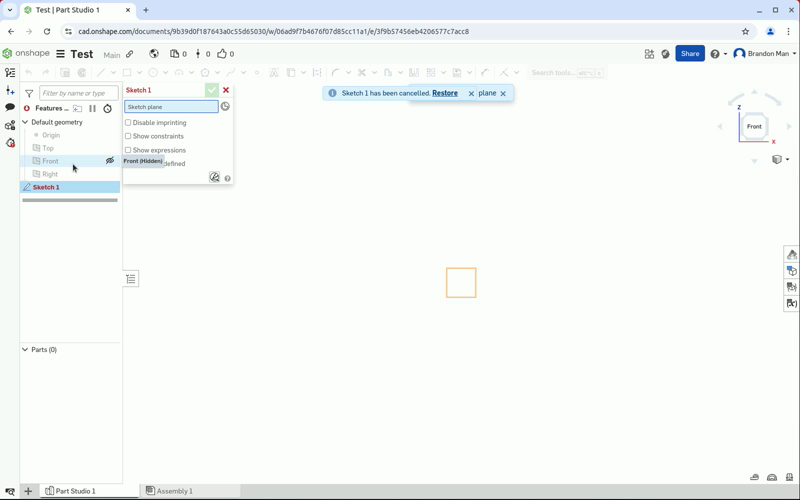
click(73, 163)
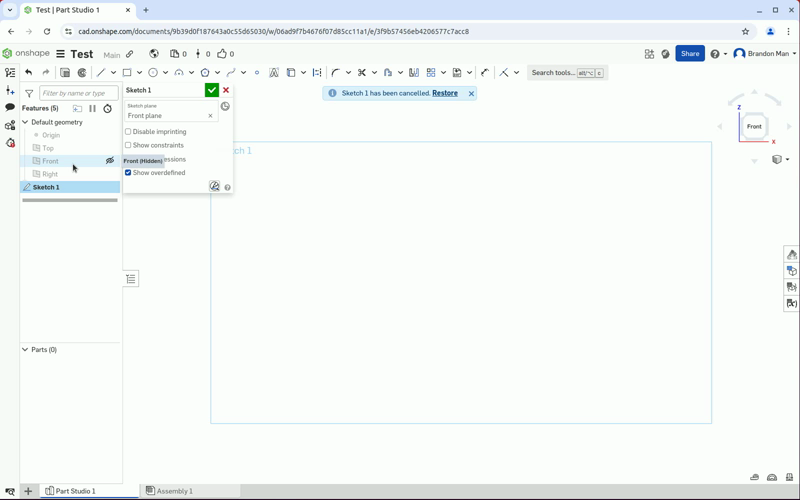
mouse_move(73, 352)
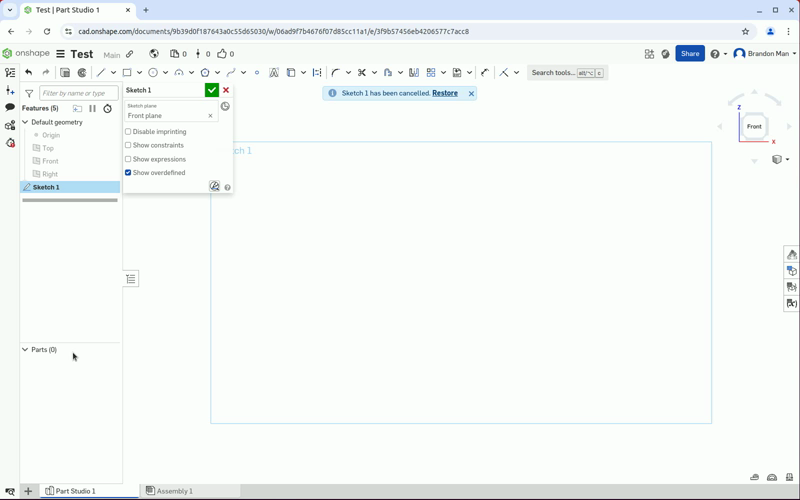
key(y)
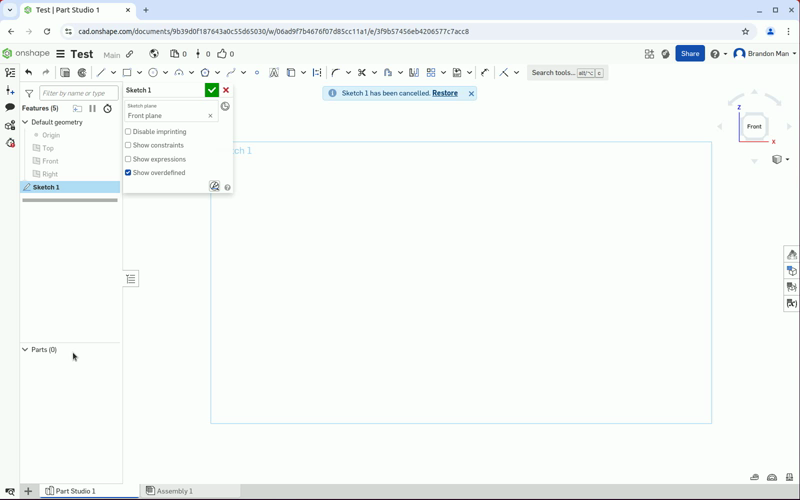
key(l)
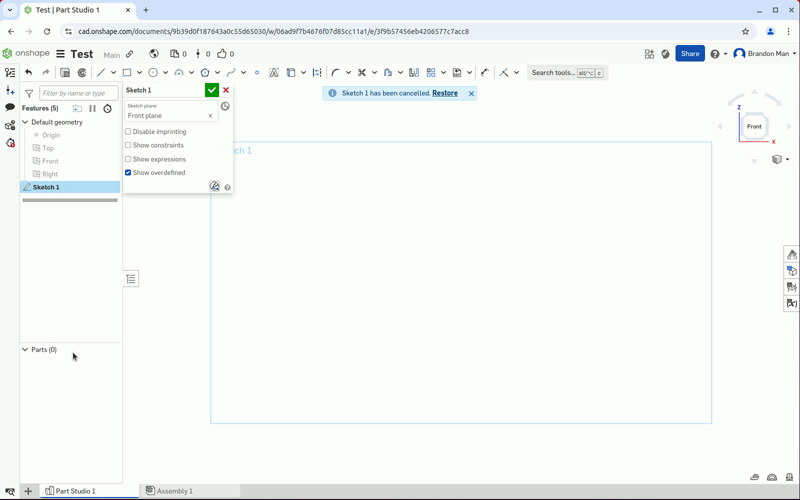
key_down(shift)
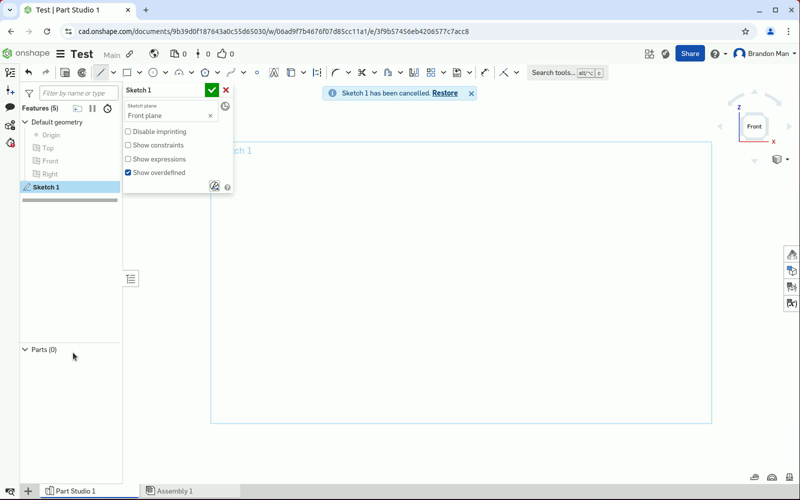
mouse_move(348, 282)
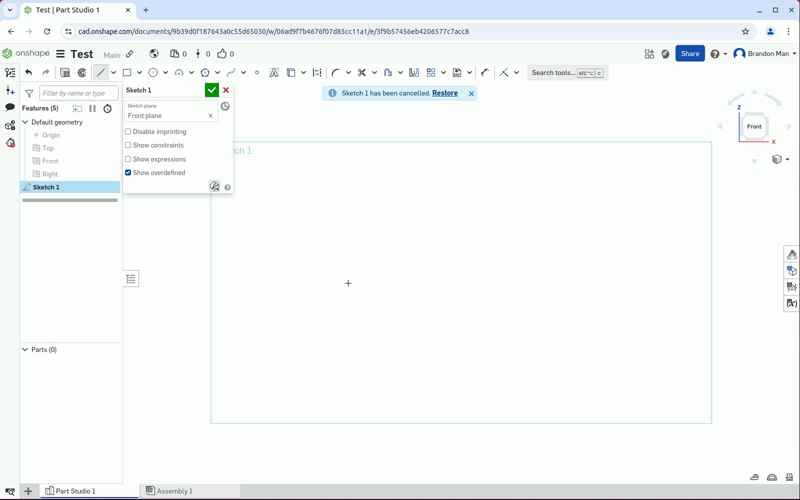
click(348, 282)
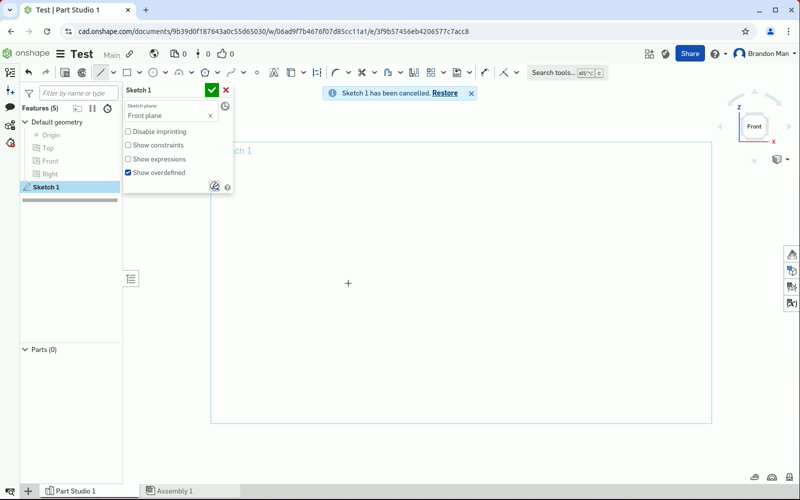
key_up(shift)
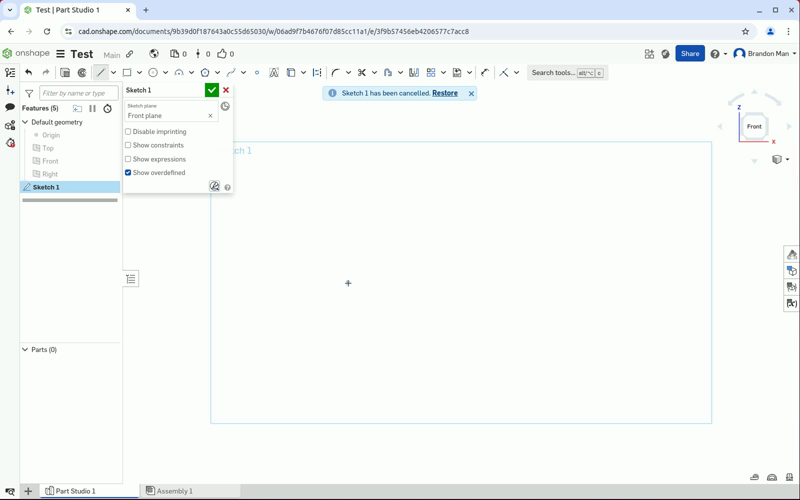
key_down(shift)
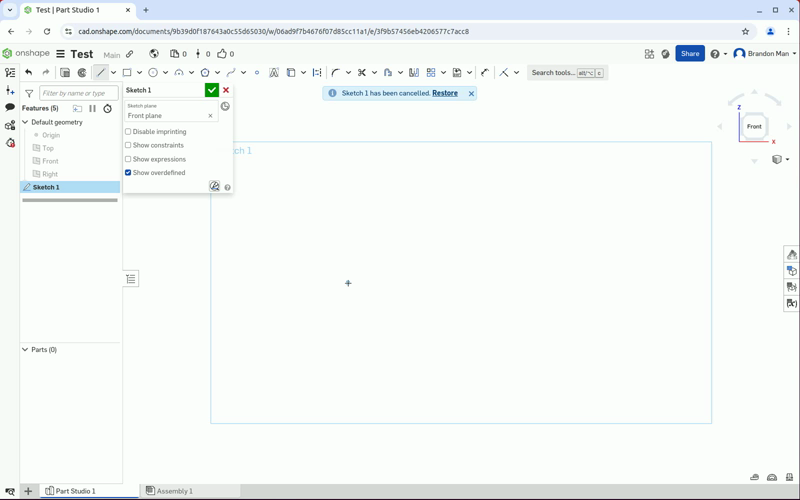
mouse_move(378, 282)
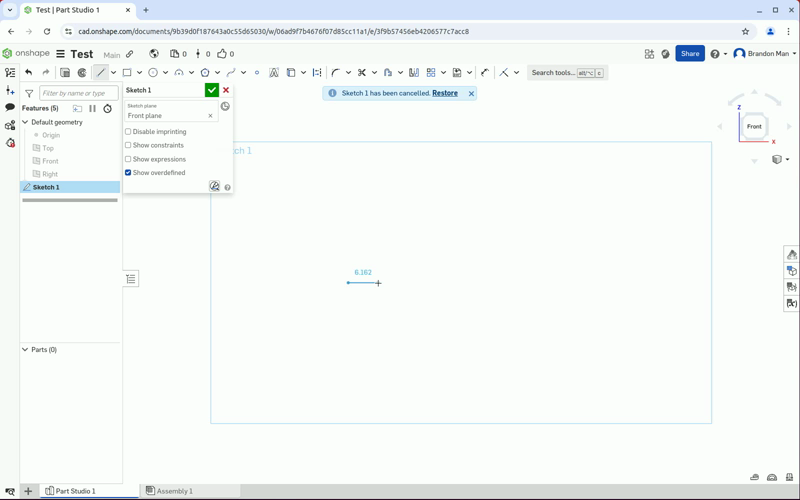
mouse_move(376, 282)
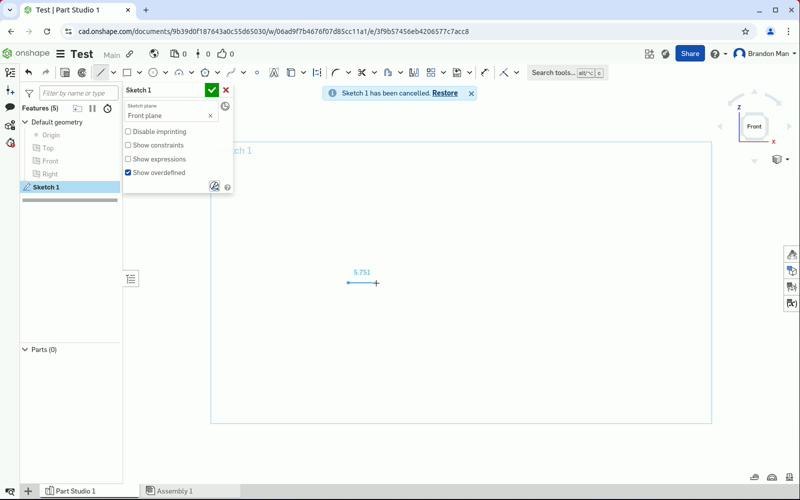
click(376, 282)
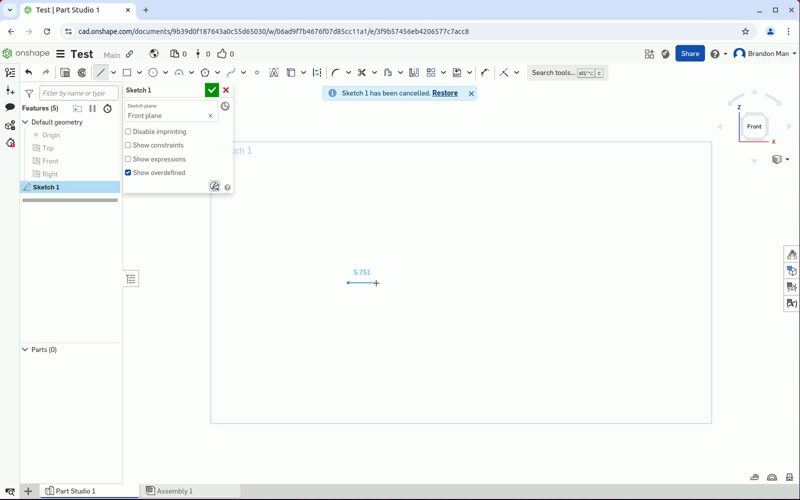
key_up(shift)
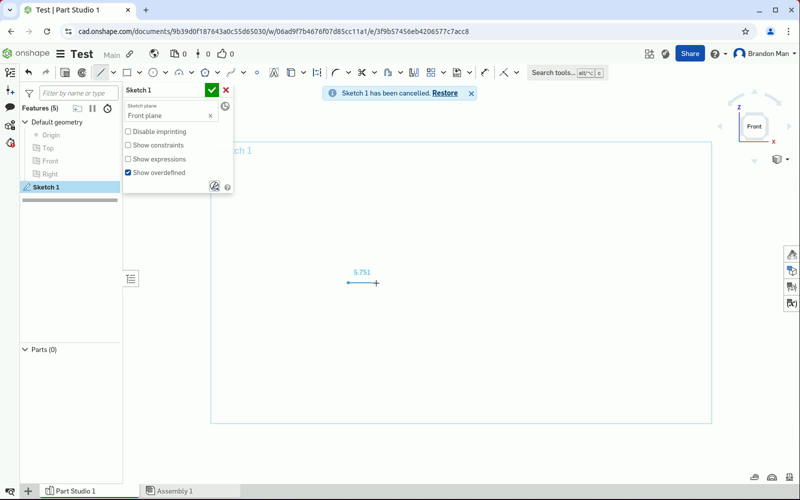
key_down(shift)
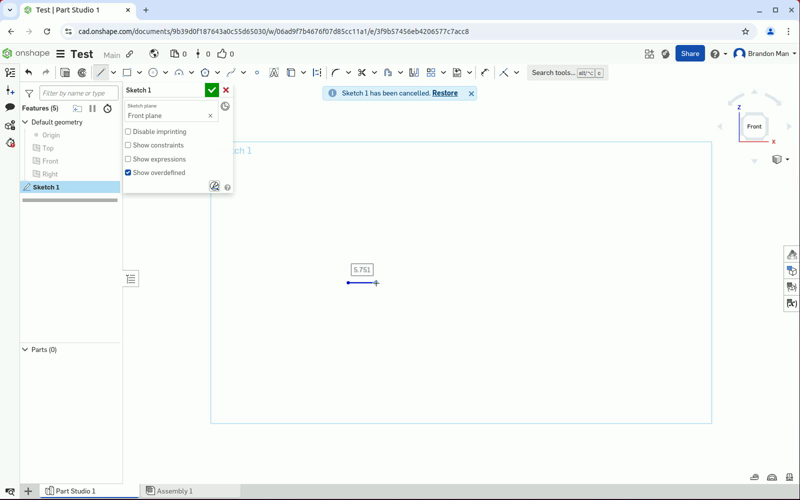
mouse_move(406, 282)
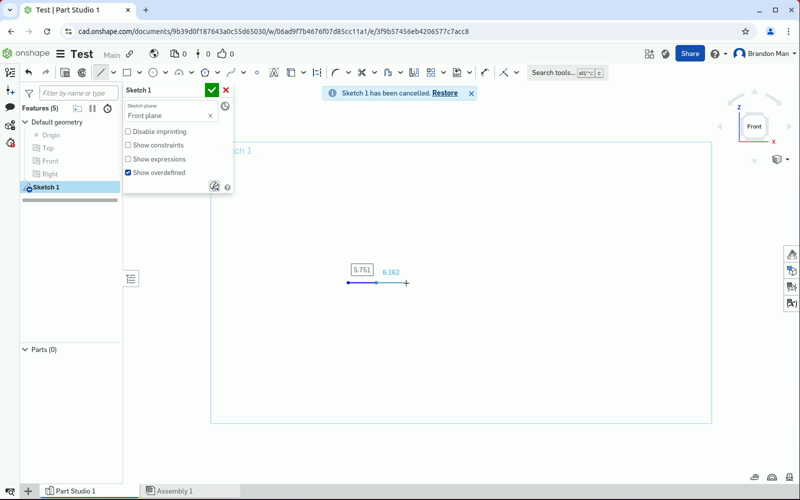
mouse_move(376, 253)
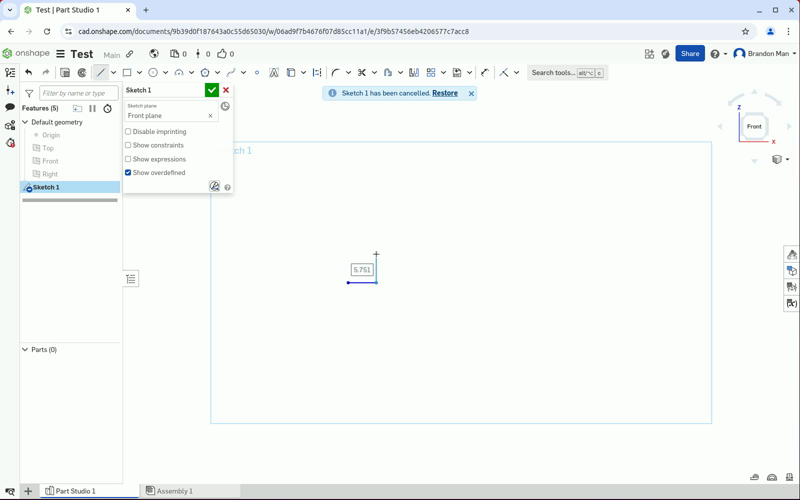
click(376, 253)
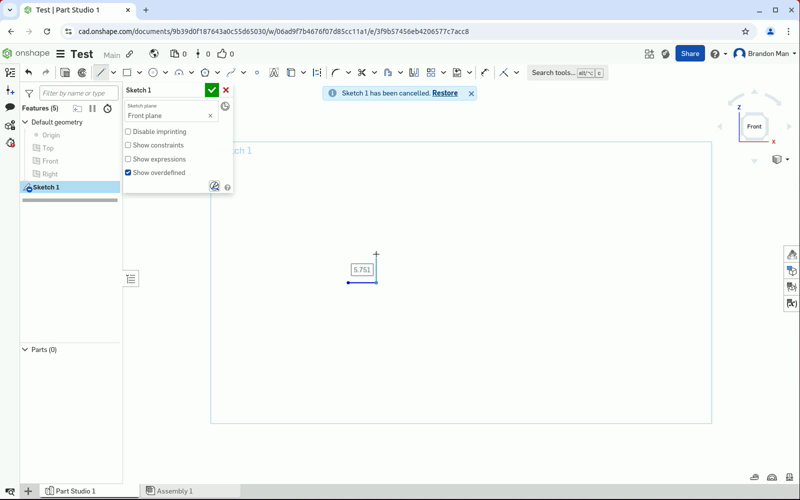
key_up(shift)
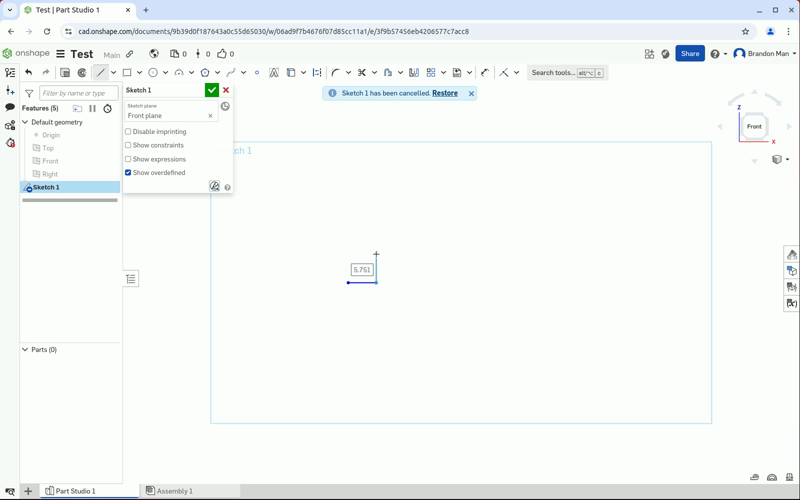
key_down(shift)
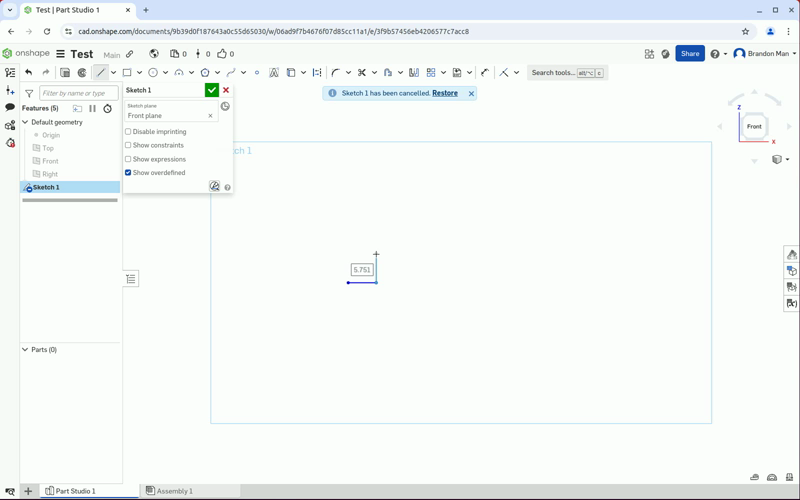
mouse_move(406, 253)
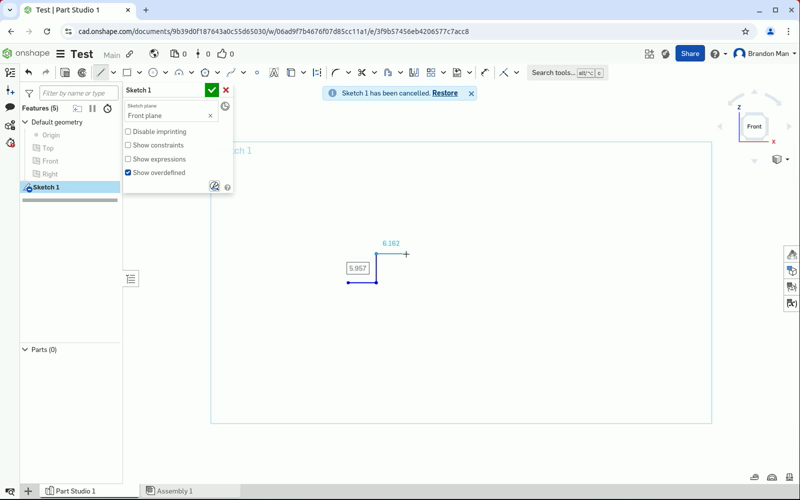
mouse_move(348, 253)
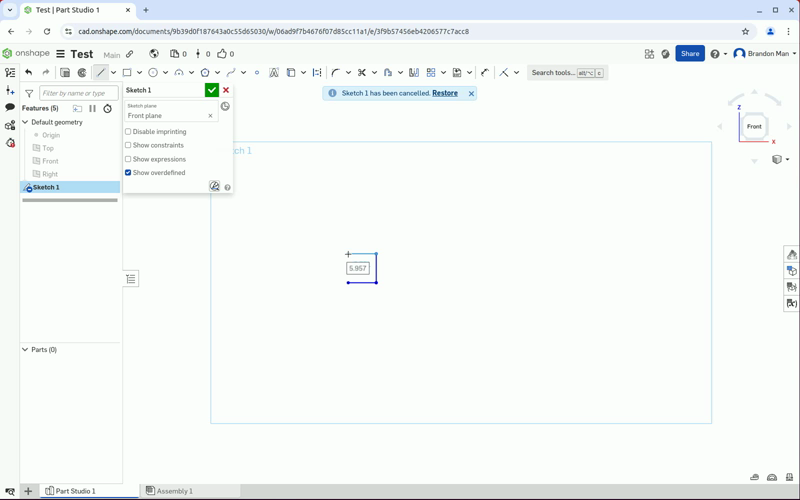
click(348, 253)
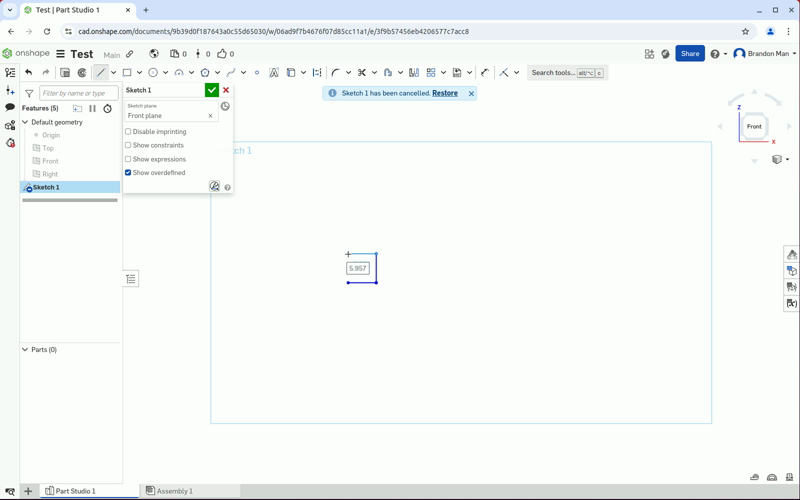
key_up(shift)
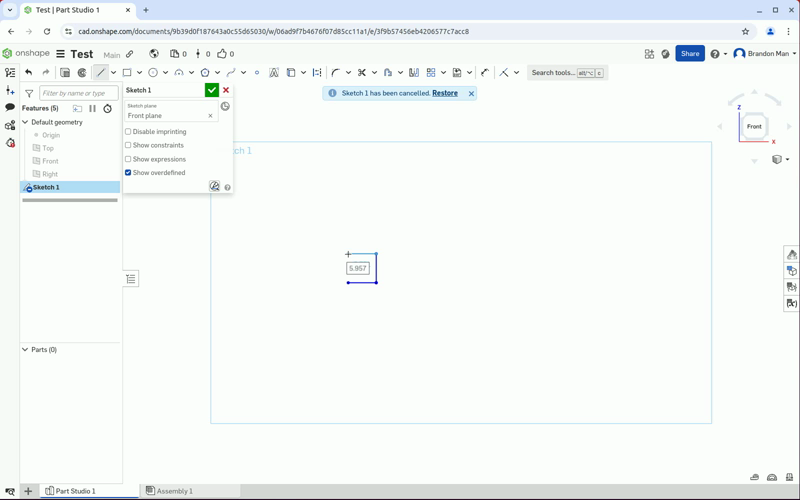
mouse_move(378, 253)
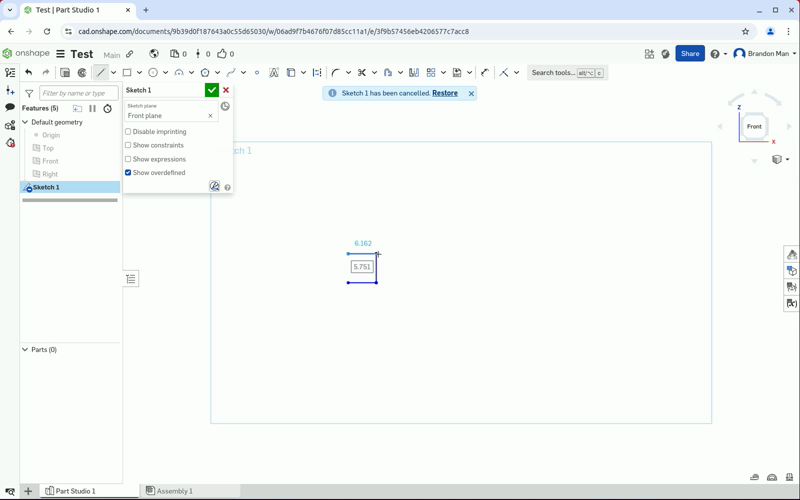
key_down(shift)
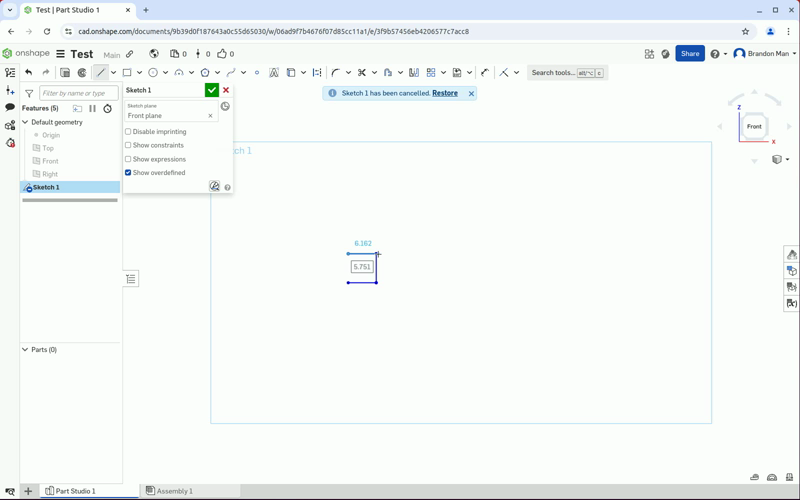
mouse_move(348, 282)
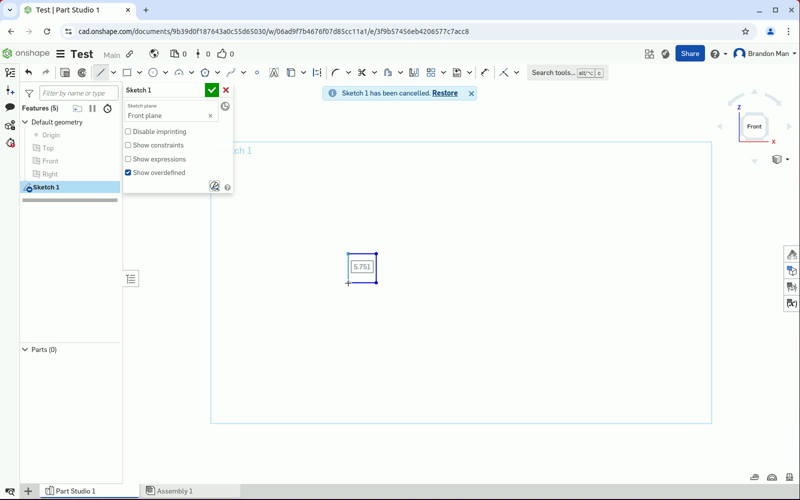
key_up(shift)
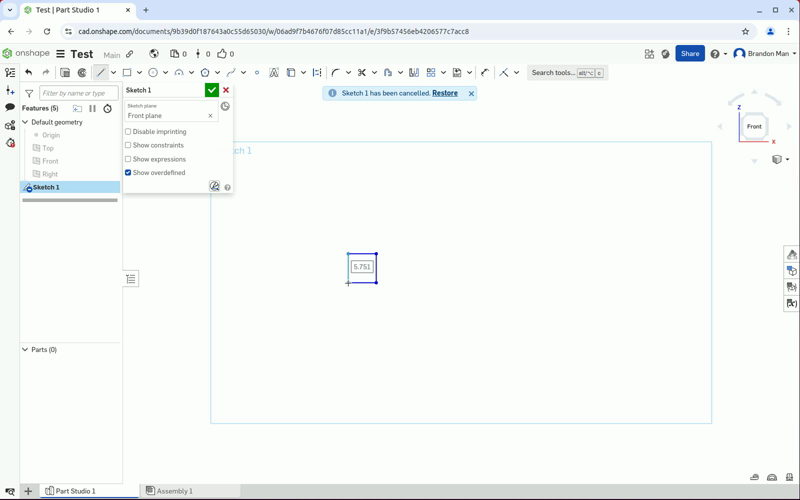
click(348, 282)
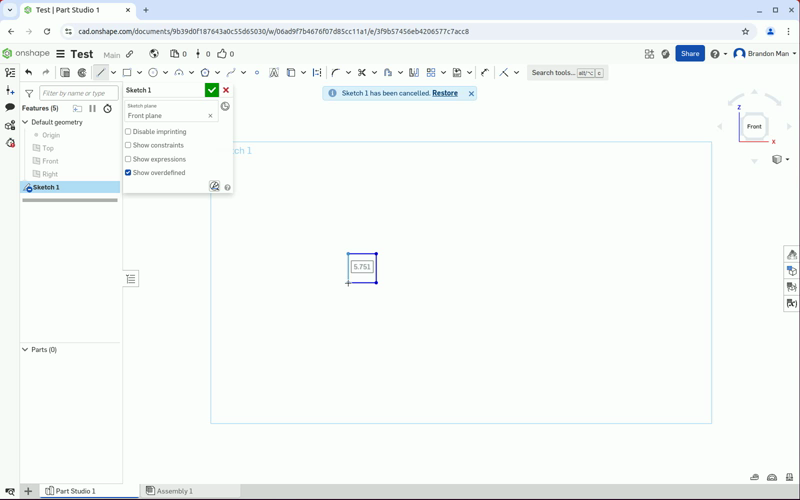
key(esc)
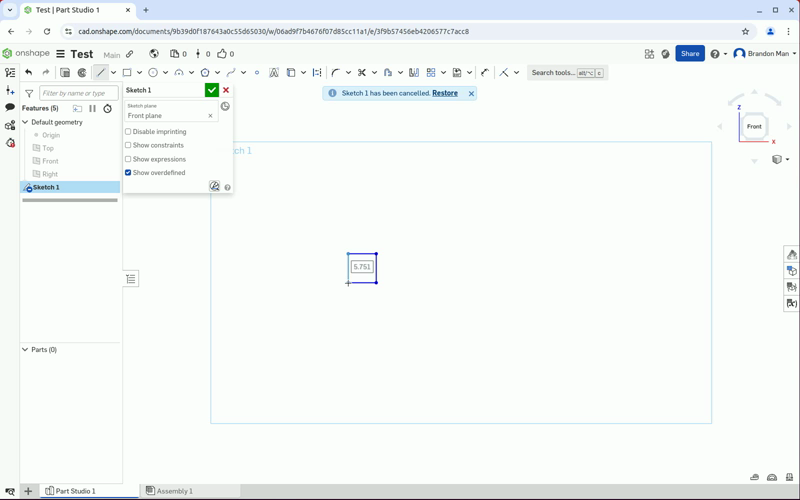
mouse_move(369, 264)
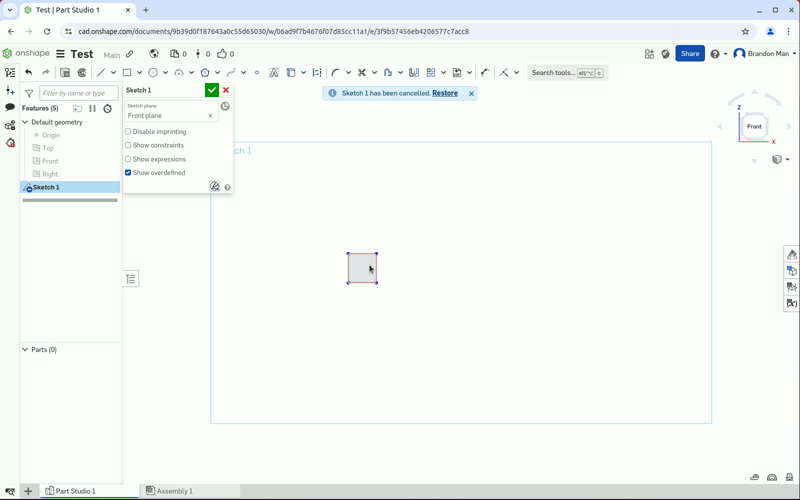
scroll(6)
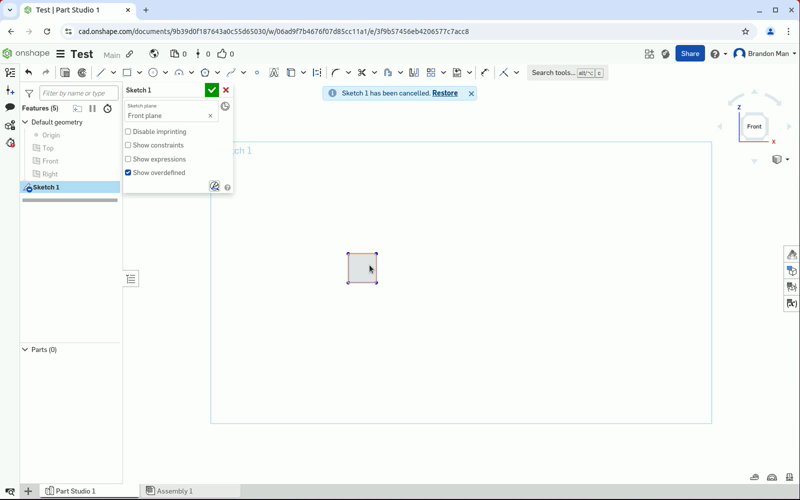
scroll(6)
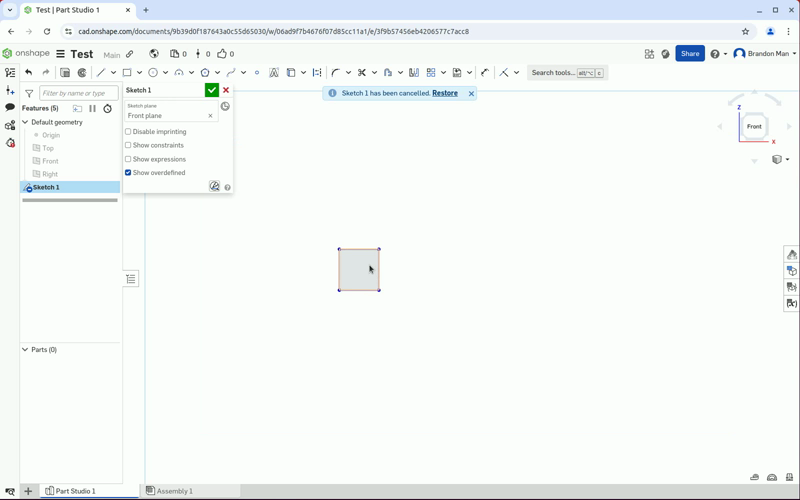
scroll(6)
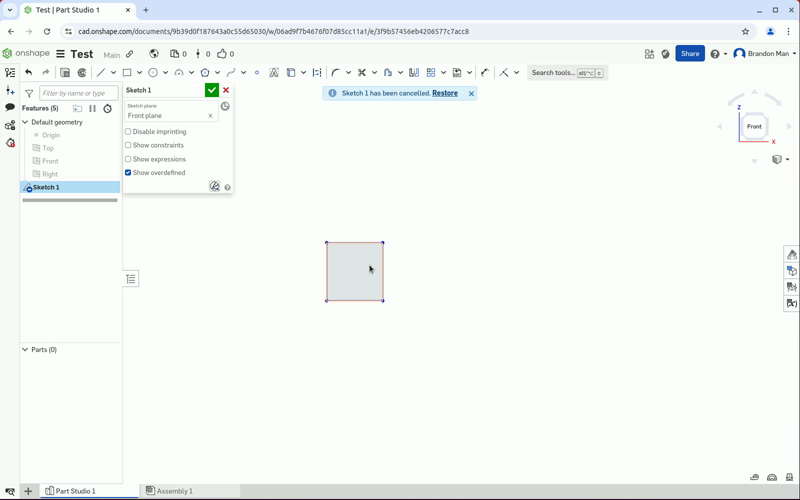
scroll(6)
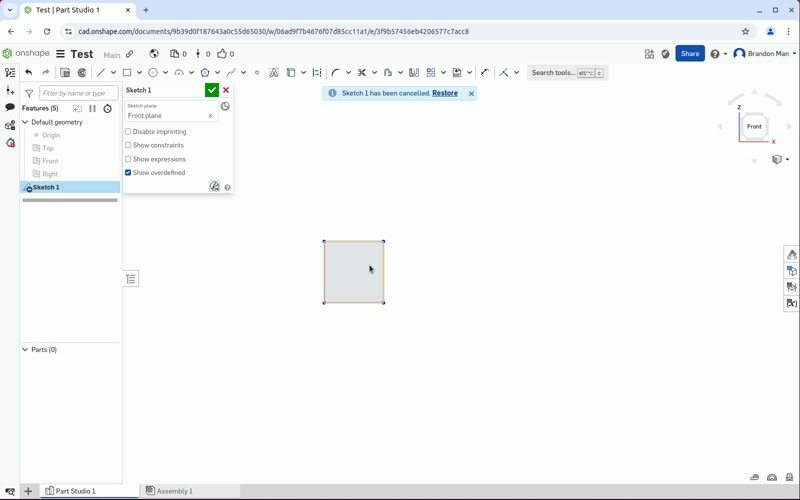
scroll(6)
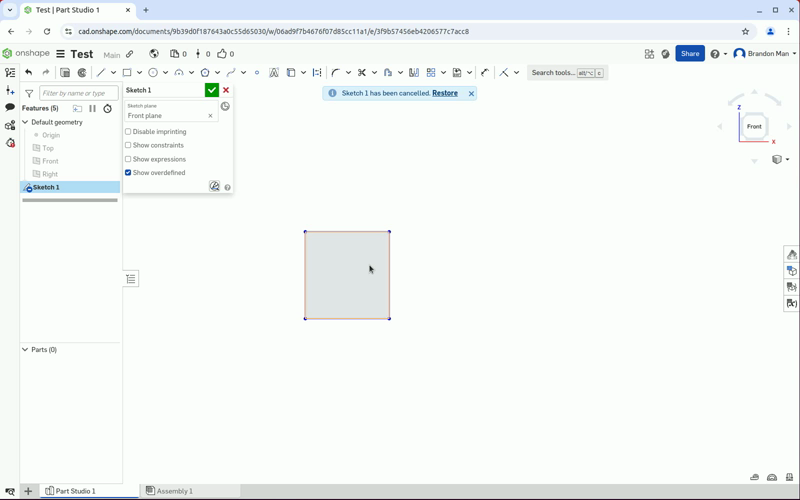
scroll(6)
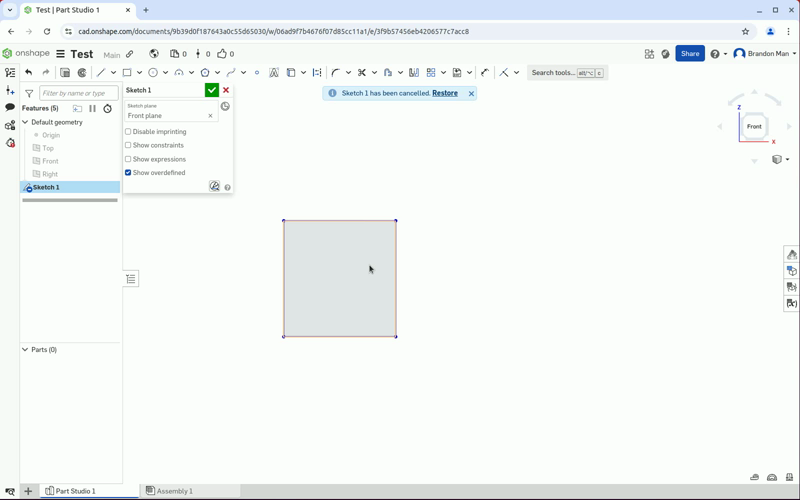
scroll(6)
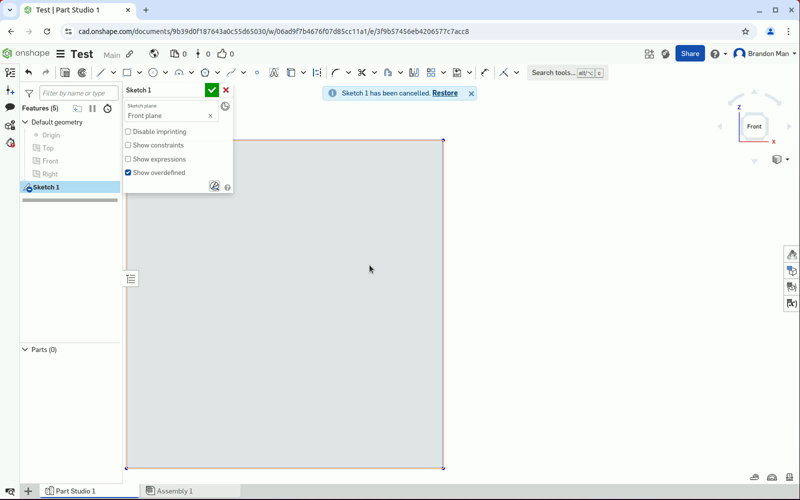
click(369, 264)
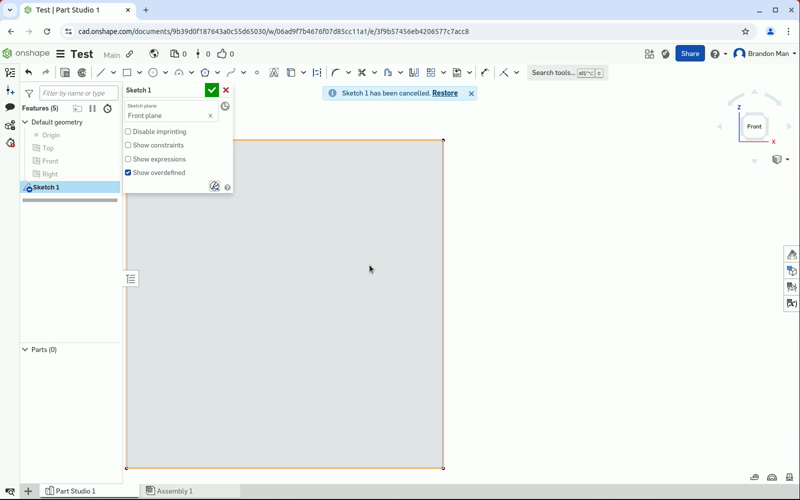
scroll(-6)
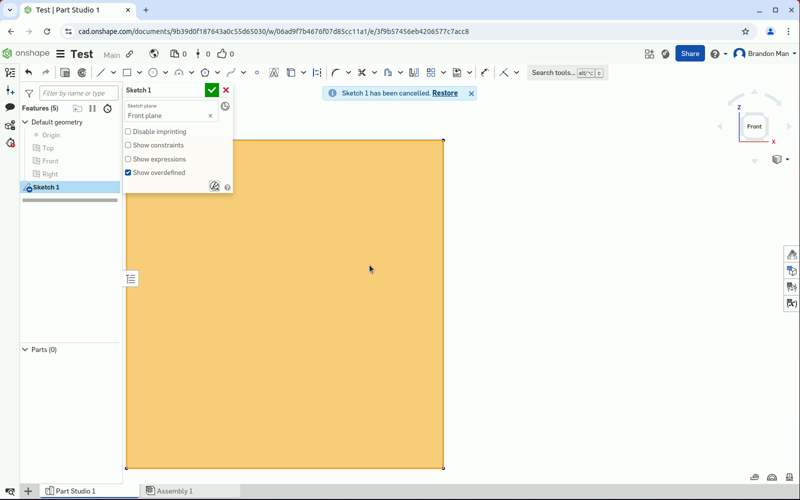
scroll(-6)
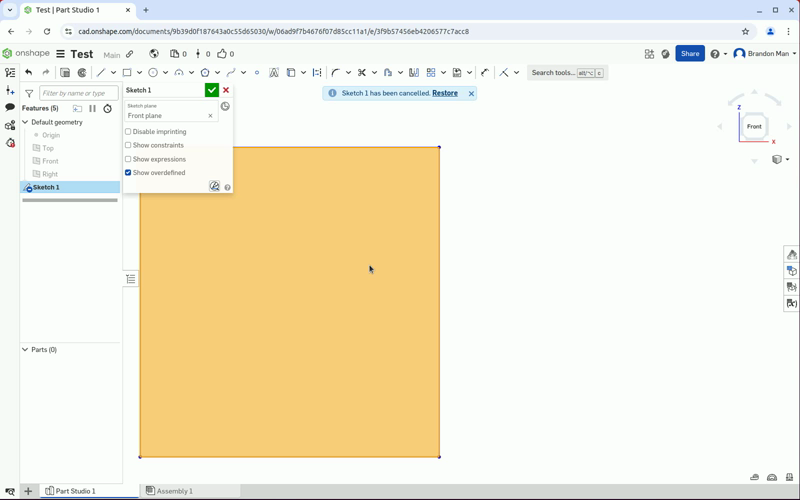
scroll(-6)
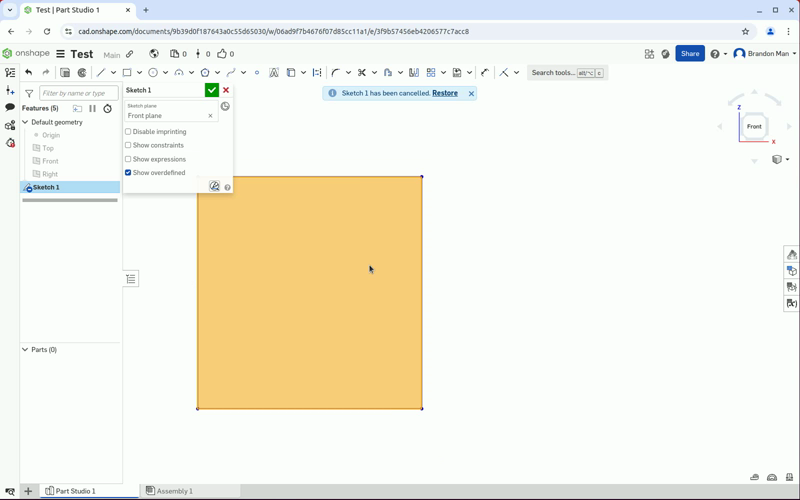
scroll(-6)
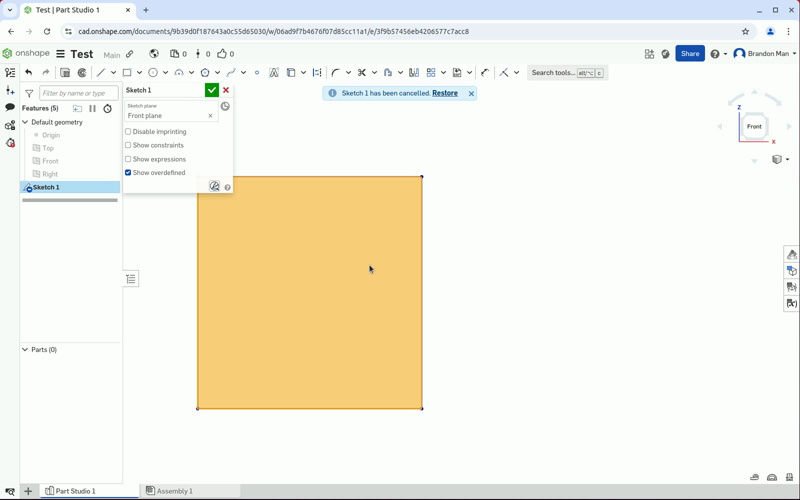
scroll(-6)
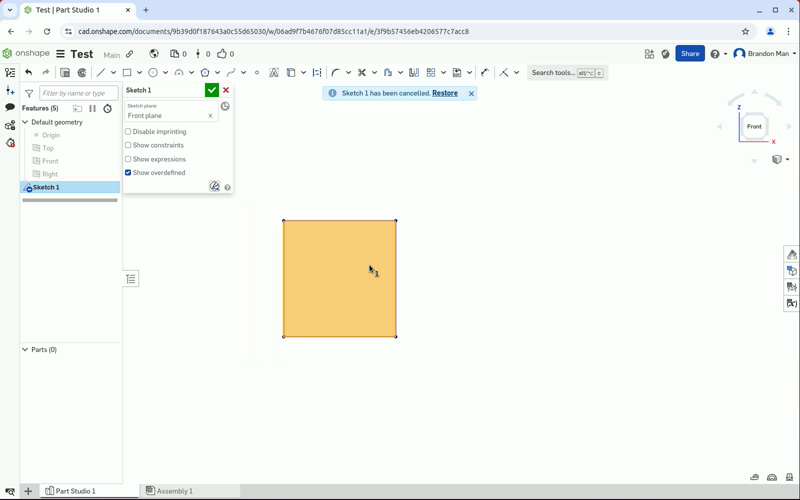
scroll(-6)
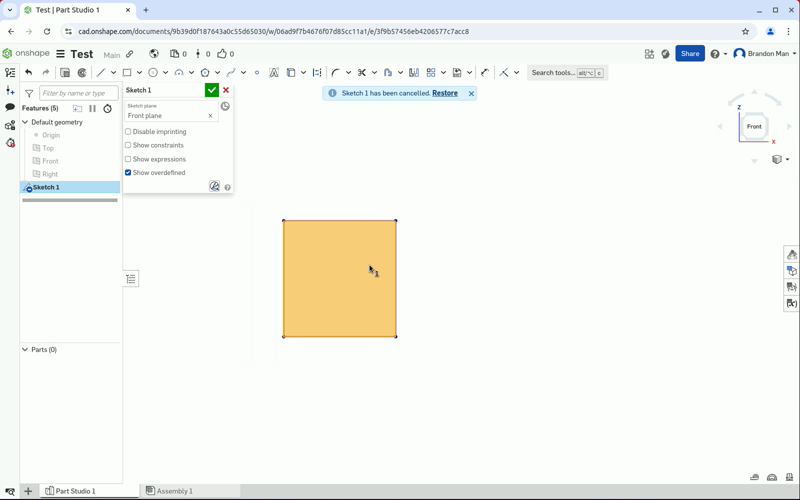
scroll(-6)
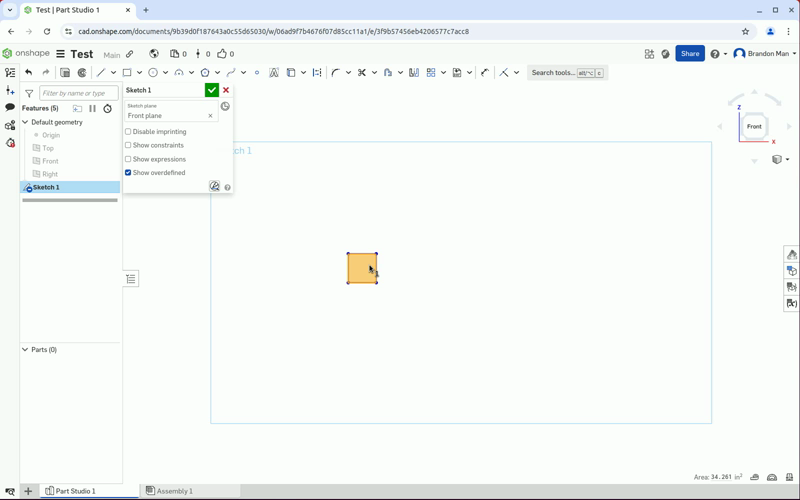
mouse_move(73, 352)
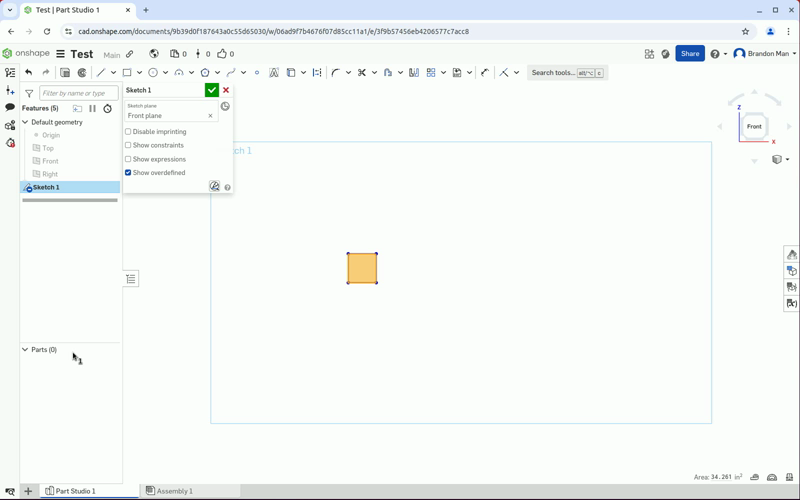
key(shift+y)
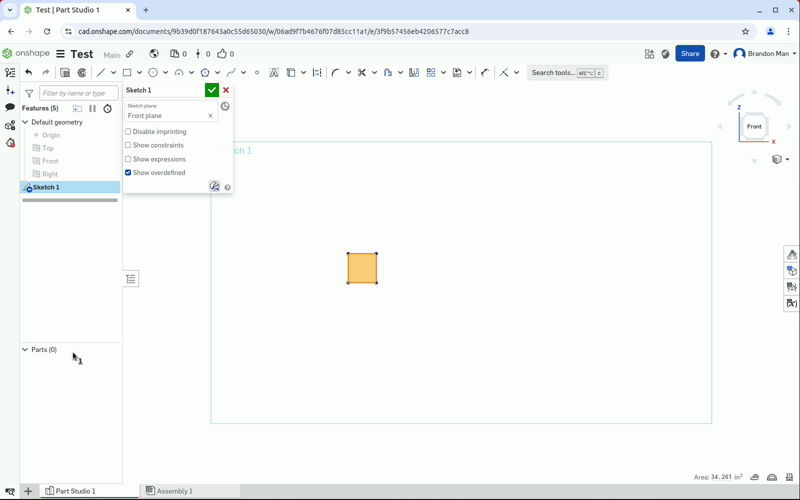
key(shift+e)
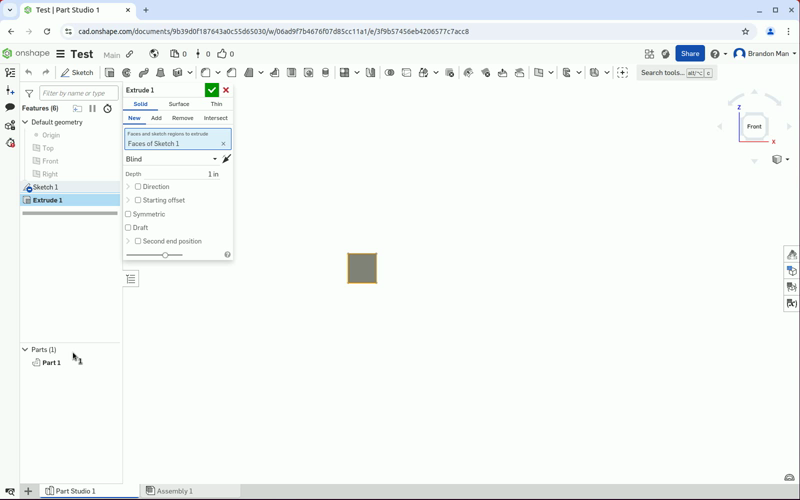
mouse_move(143, 106)
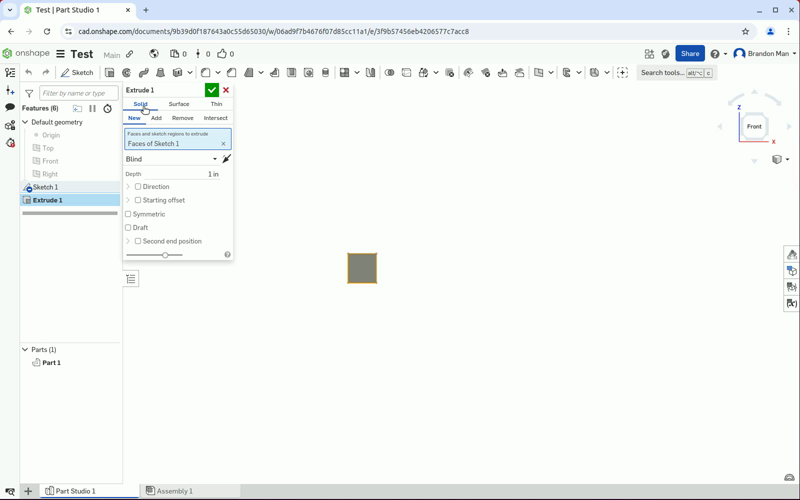
click(143, 106)
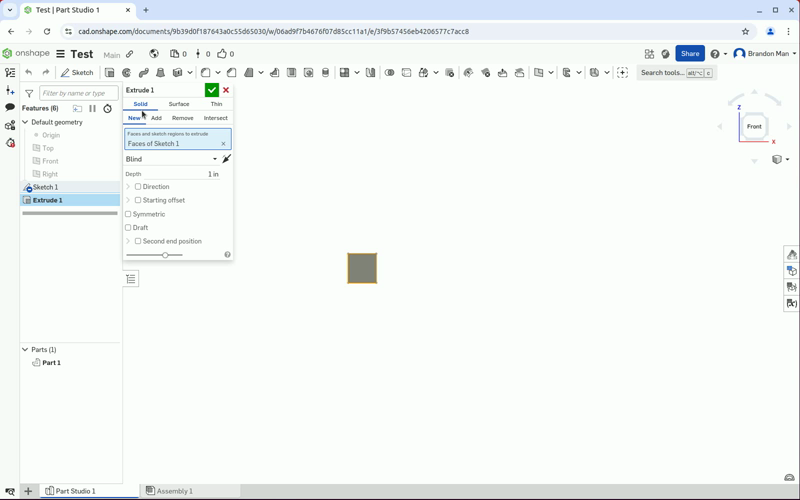
mouse_move(137, 120)
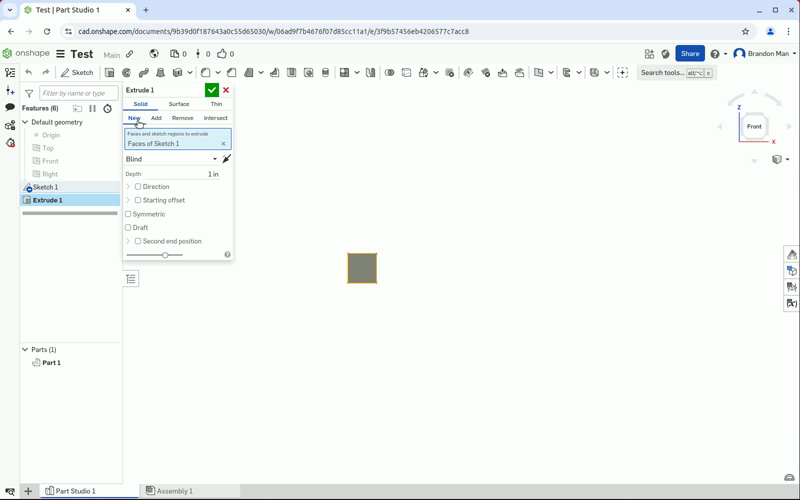
click(137, 120)
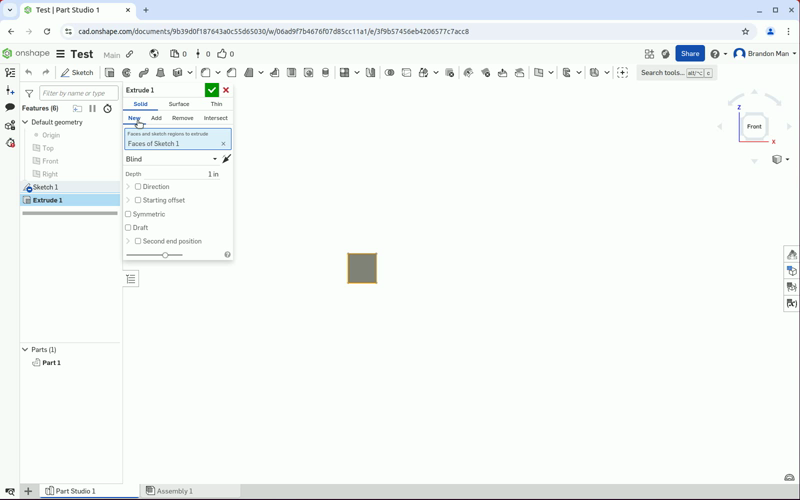
key(tab, 4)
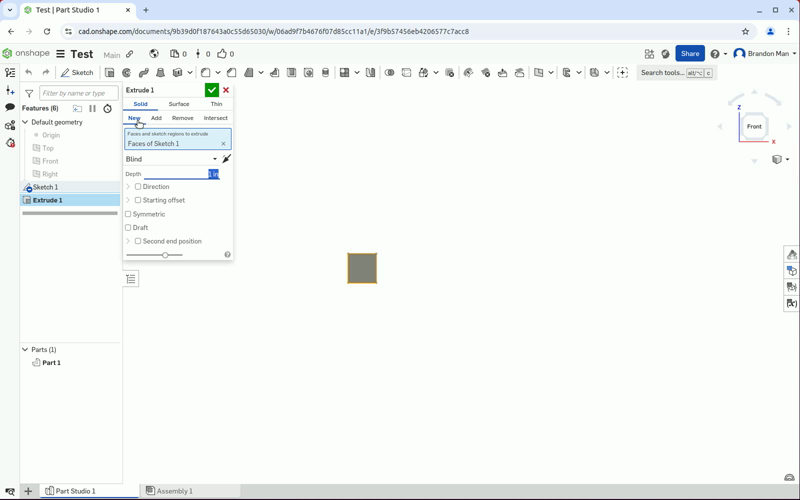
text(9.628)
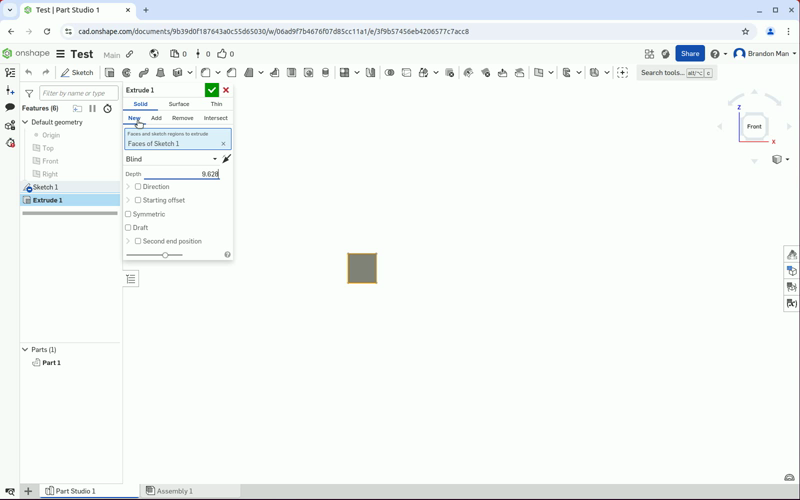
key(enter)
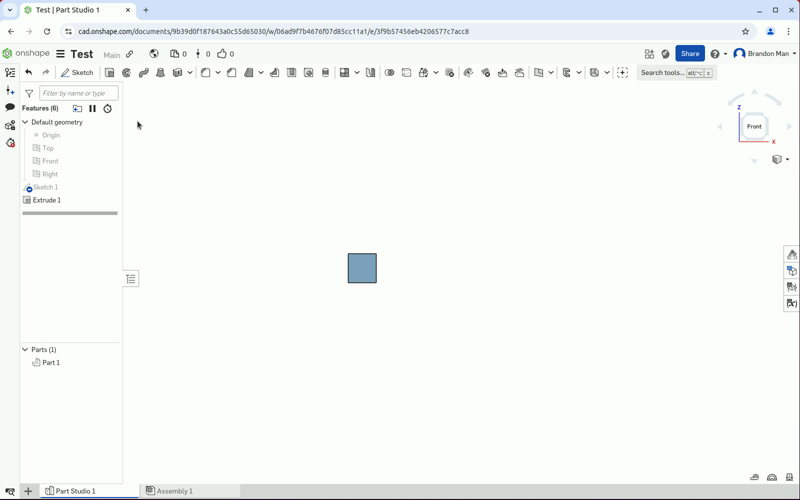
key(shift+h)
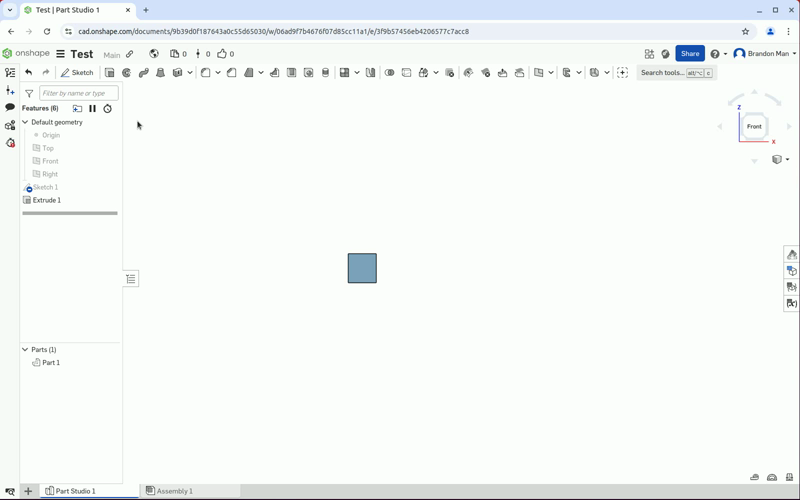
key(shift+h)
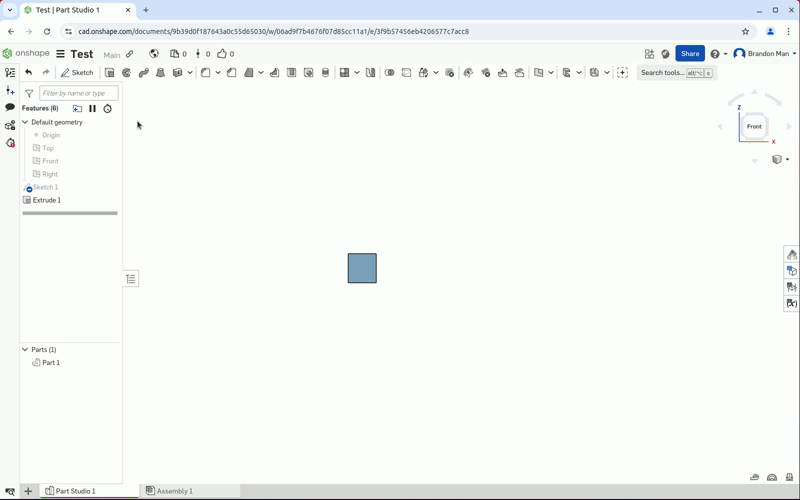
mouse_move(73, 189)
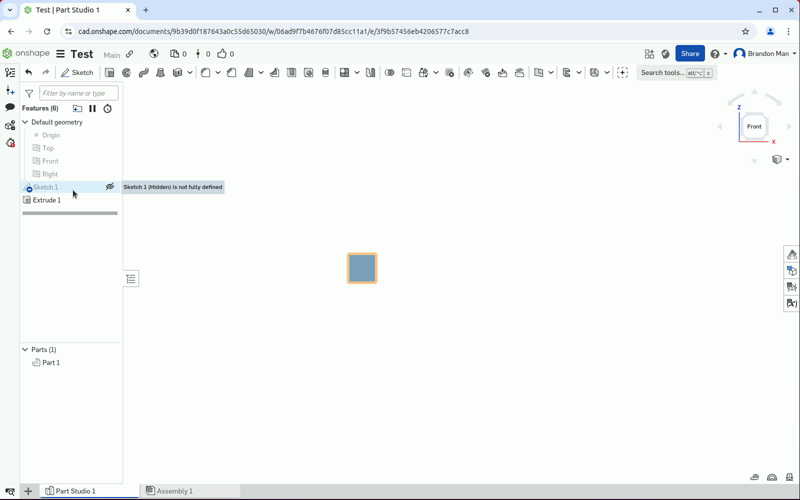
click(73, 189)
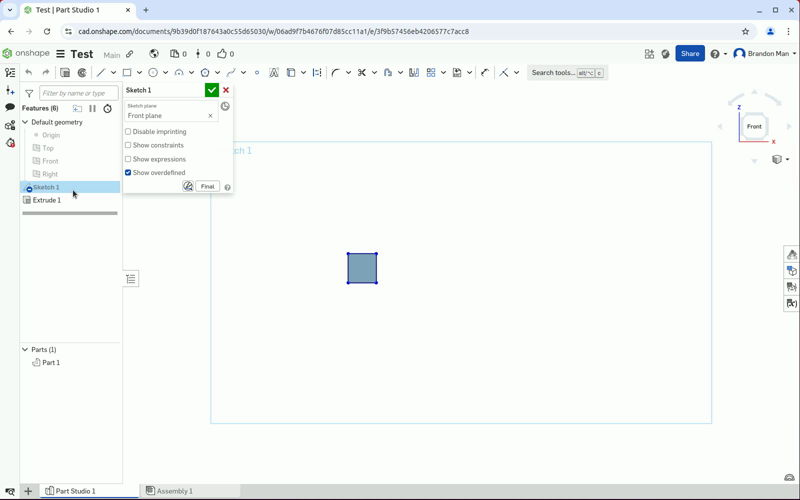
mouse_move(229, 92)
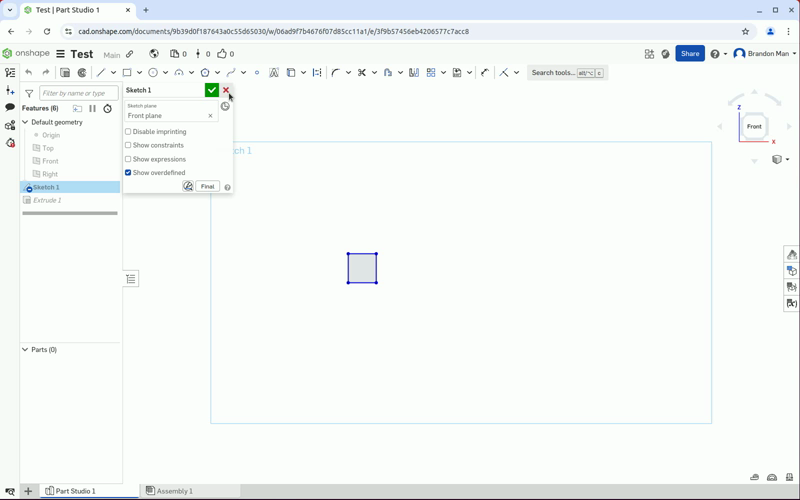
click(229, 92)
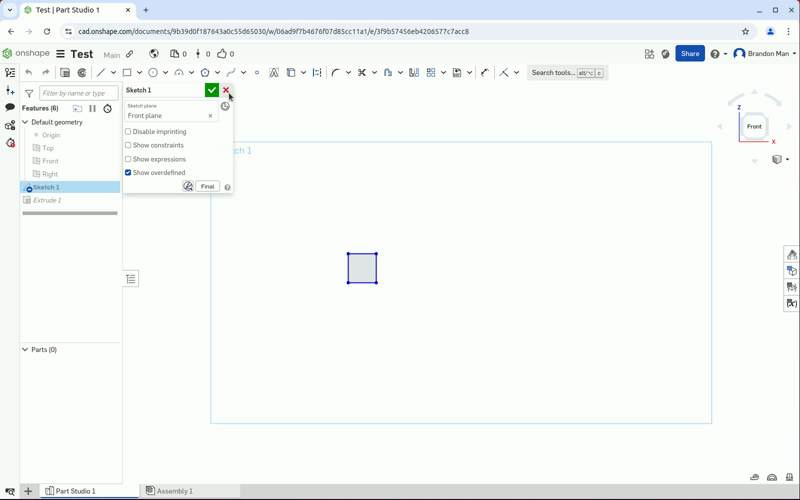
key(shift+s)
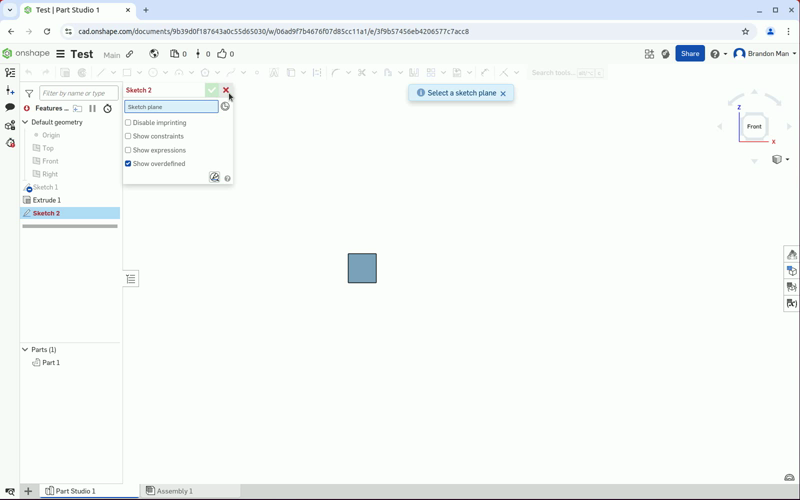
mouse_move(73, 163)
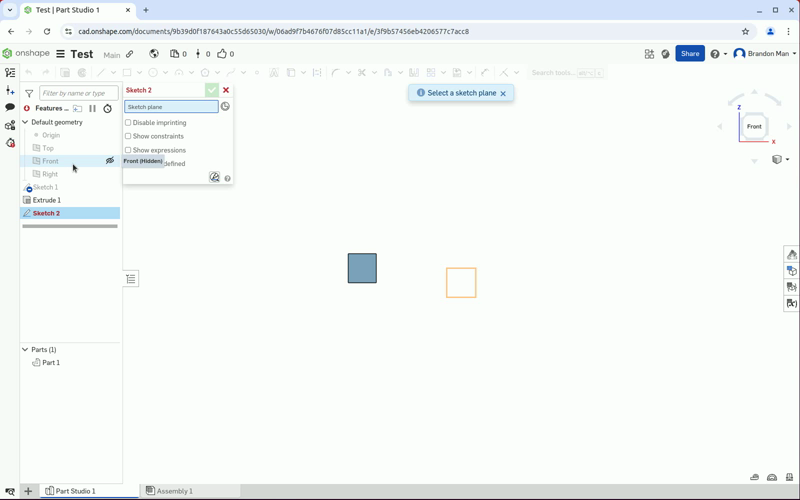
click(73, 163)
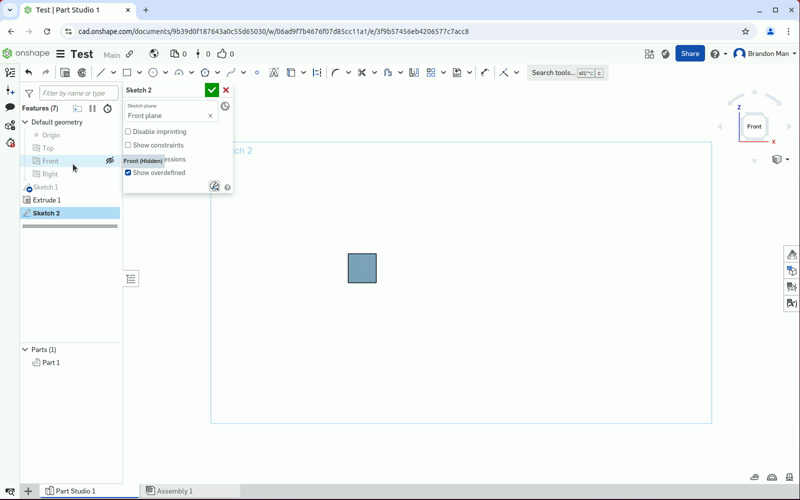
mouse_move(73, 352)
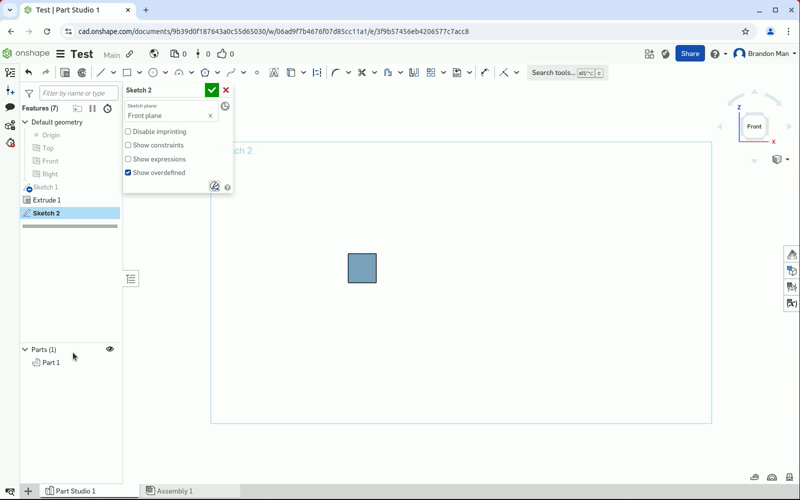
key(y)
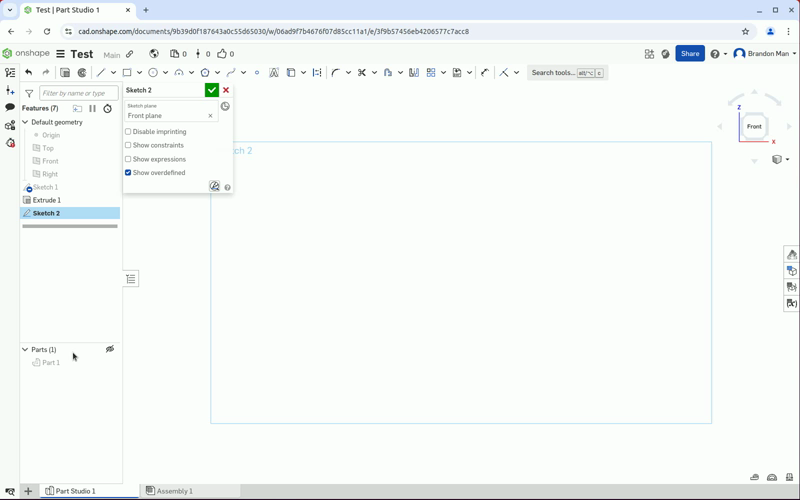
key(l)
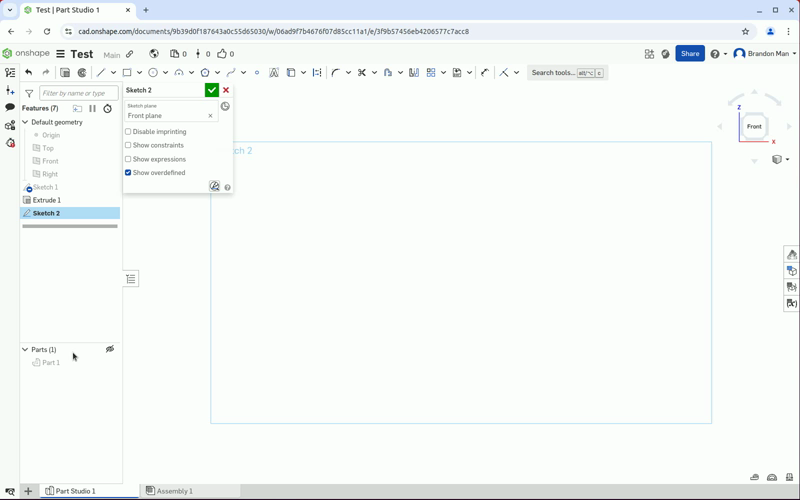
key_down(shift)
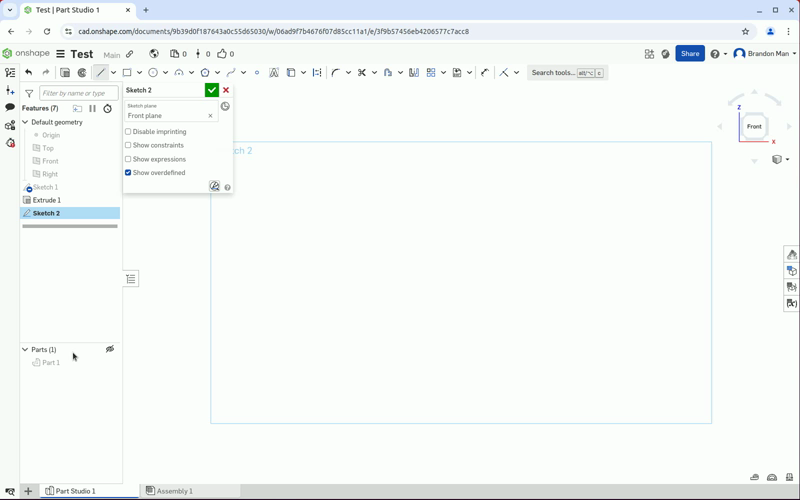
mouse_move(434, 282)
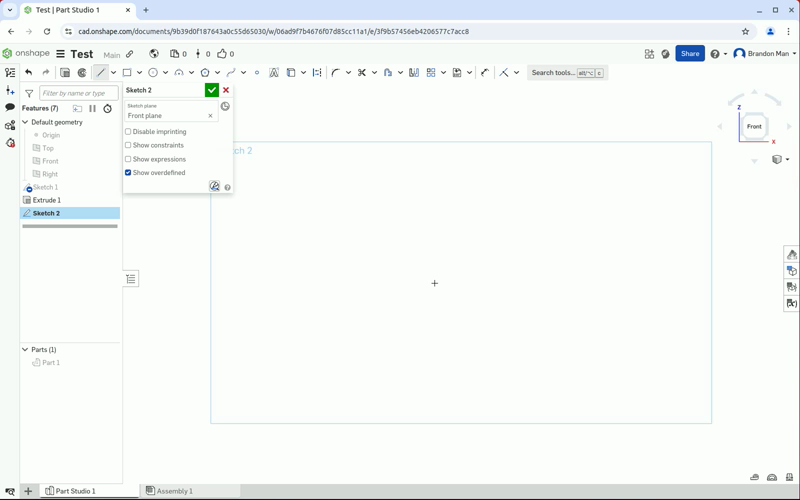
click(434, 282)
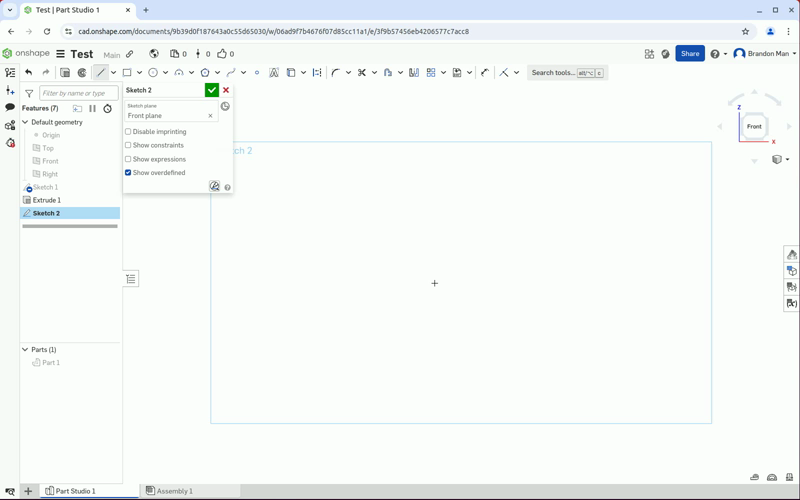
key_up(shift)
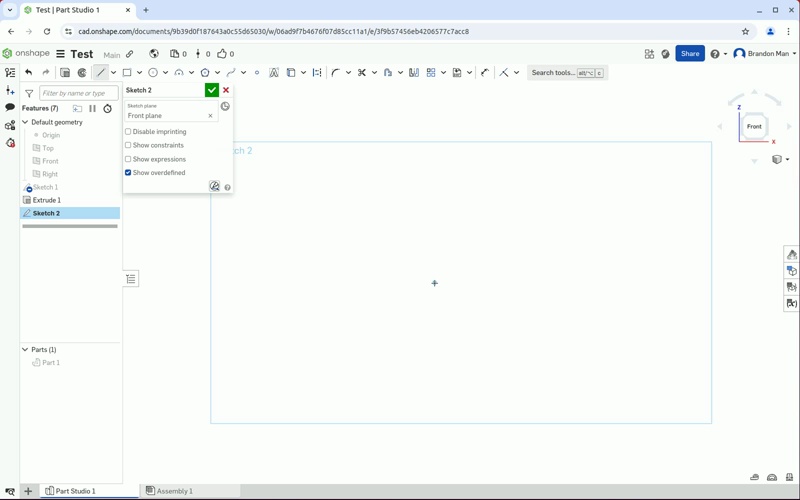
key_down(shift)
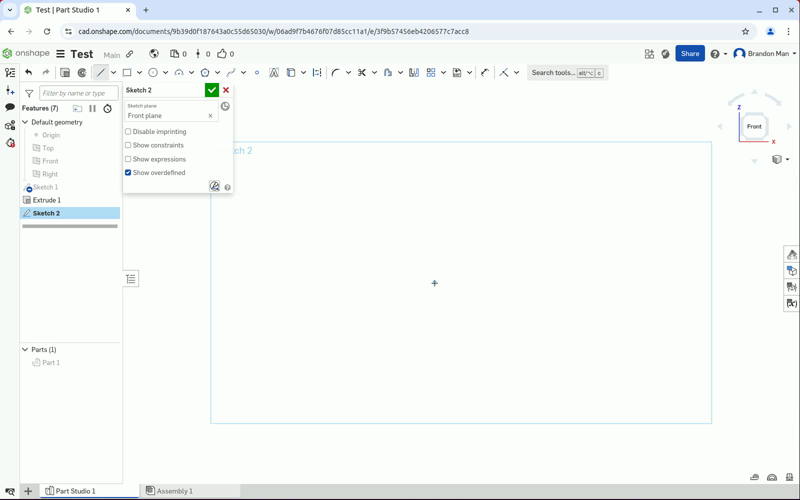
mouse_move(464, 282)
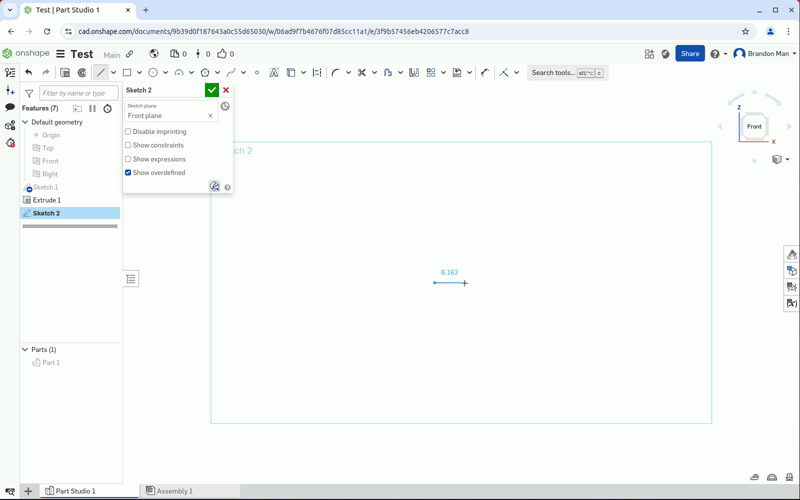
mouse_move(460, 282)
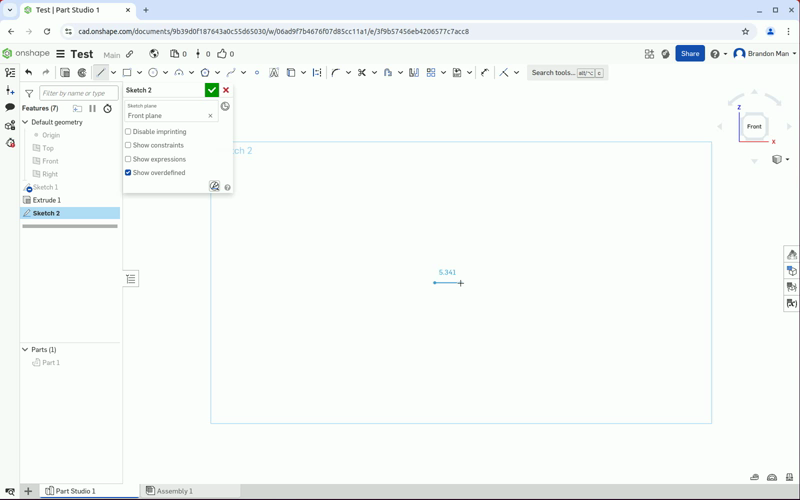
click(460, 282)
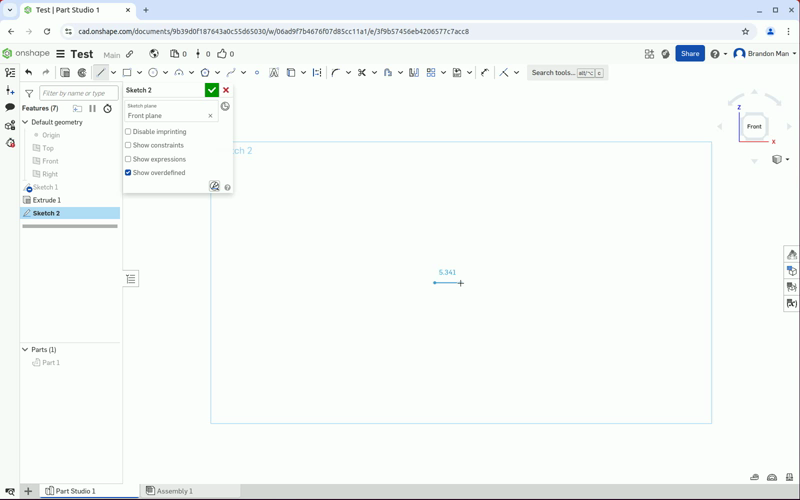
key_up(shift)
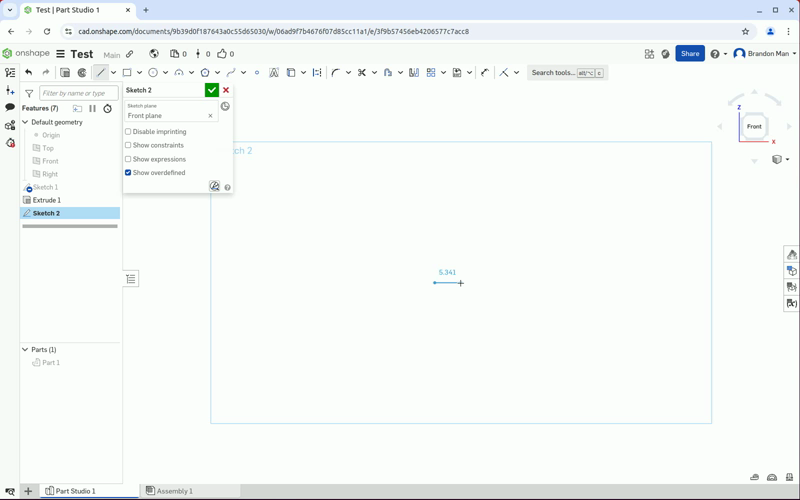
key_down(shift)
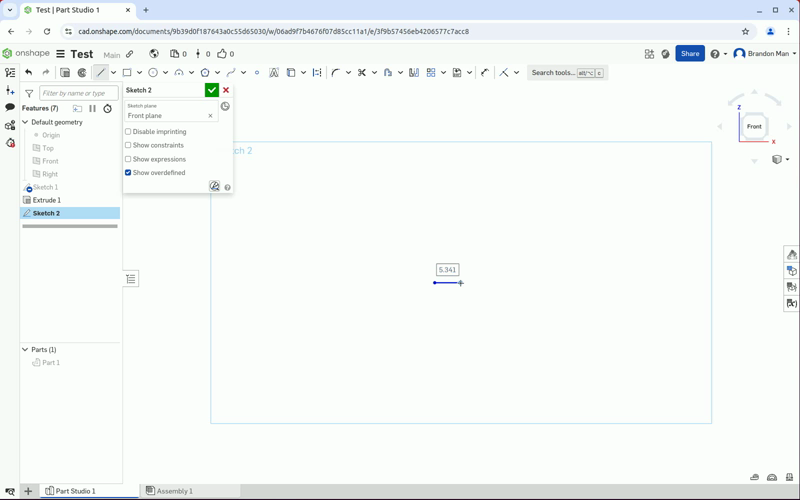
mouse_move(490, 282)
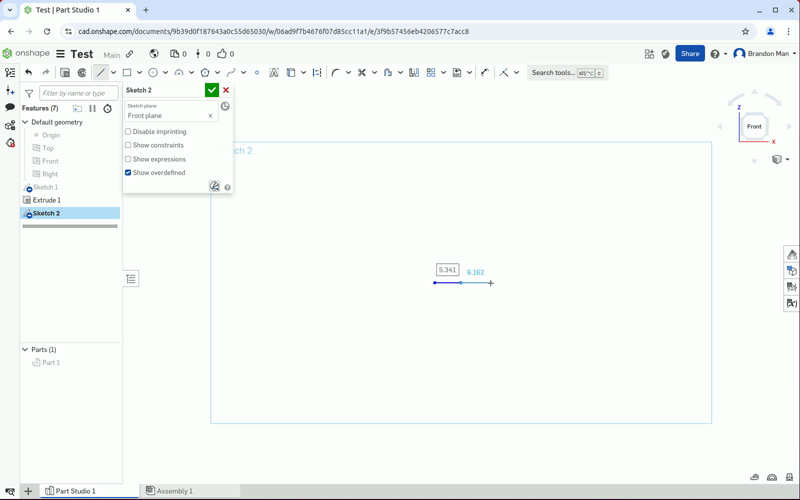
mouse_move(460, 253)
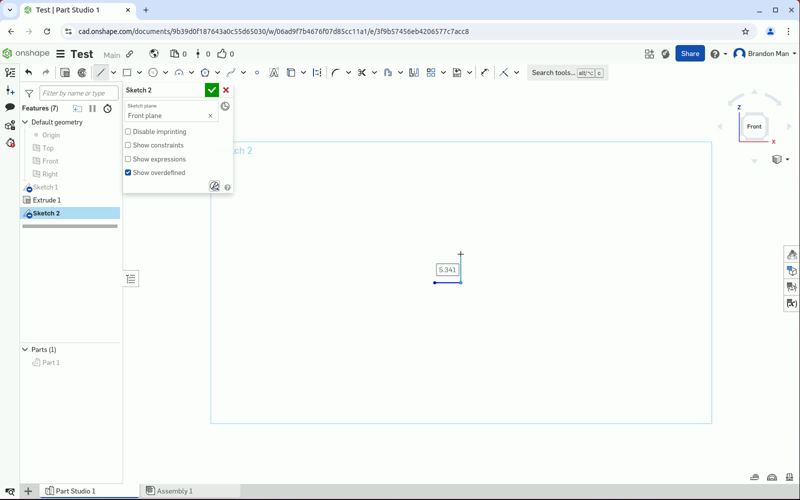
click(460, 253)
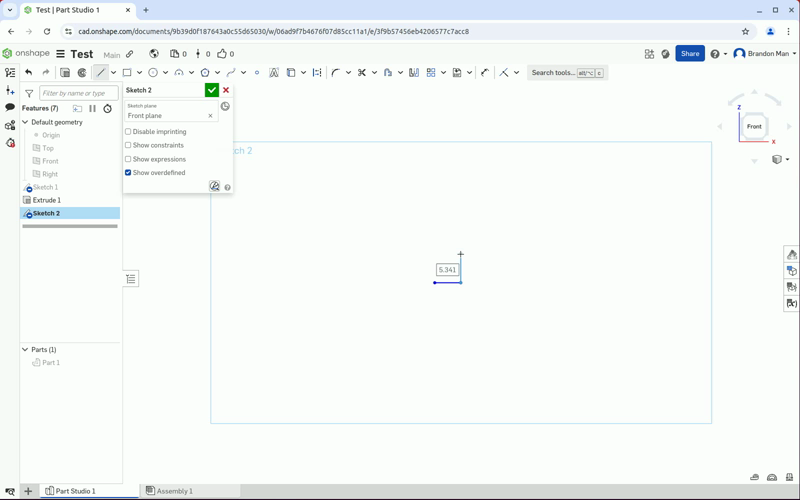
key_up(shift)
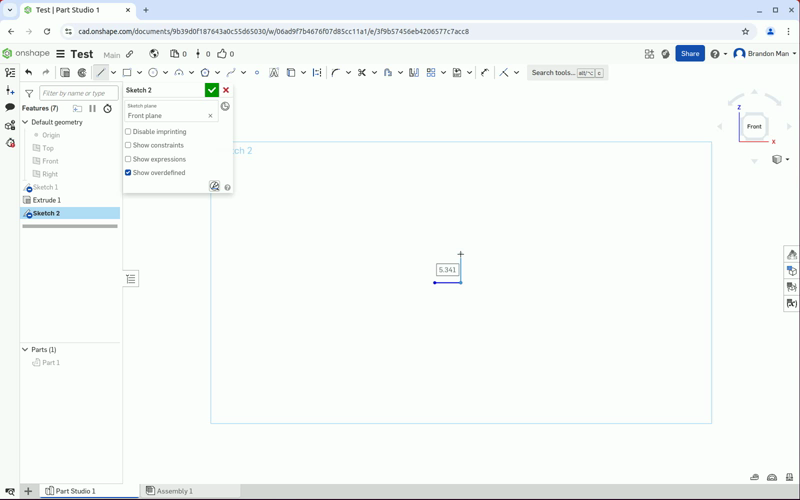
key_down(shift)
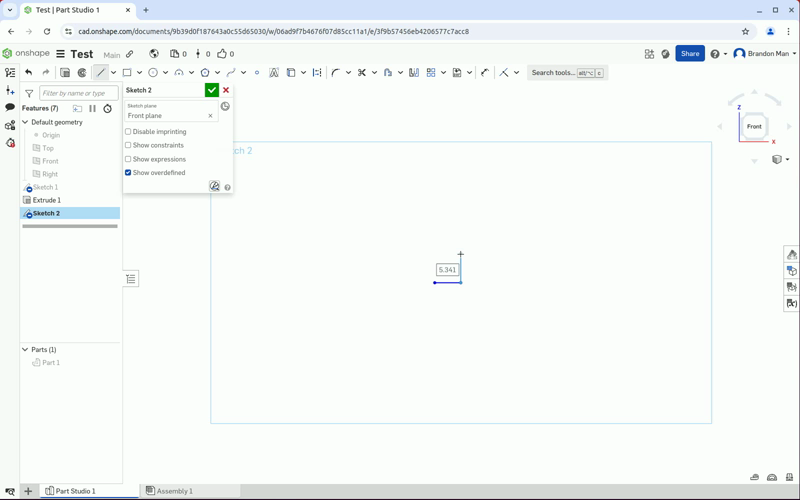
mouse_move(490, 253)
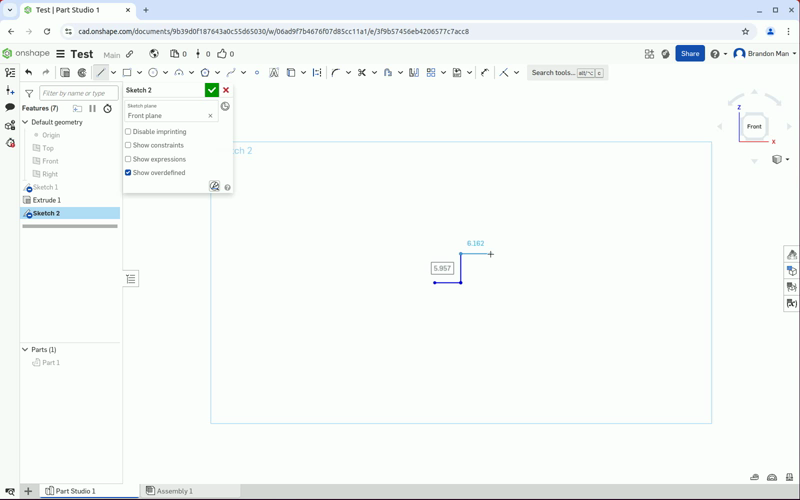
mouse_move(434, 253)
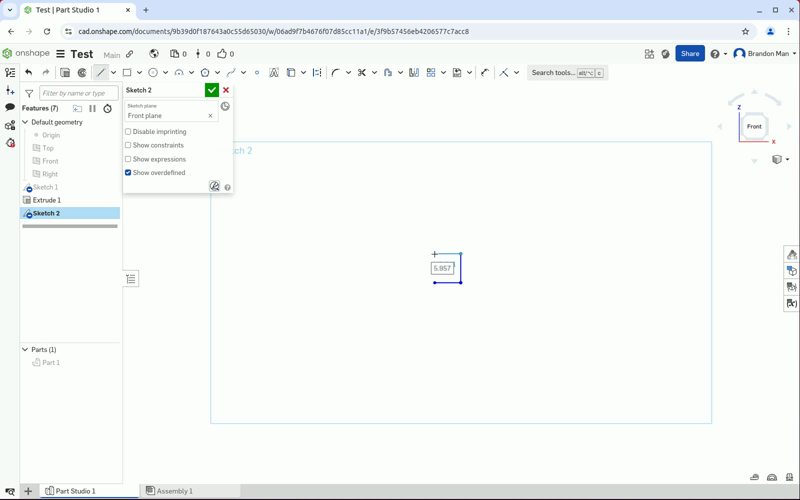
click(434, 253)
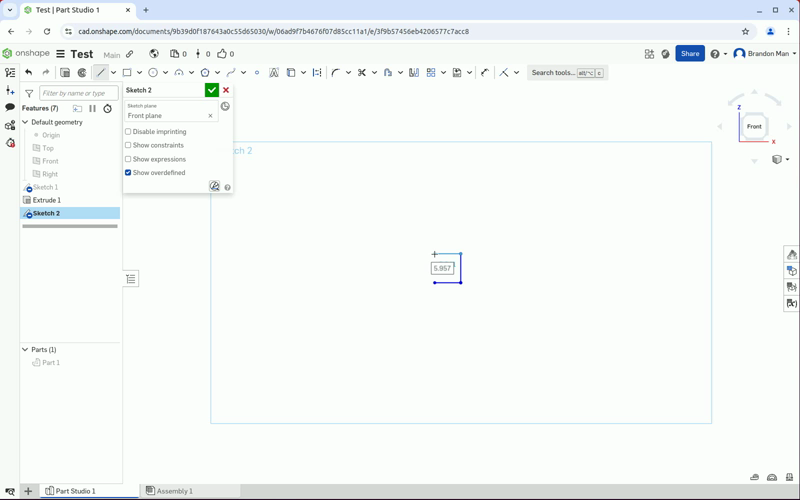
key_up(shift)
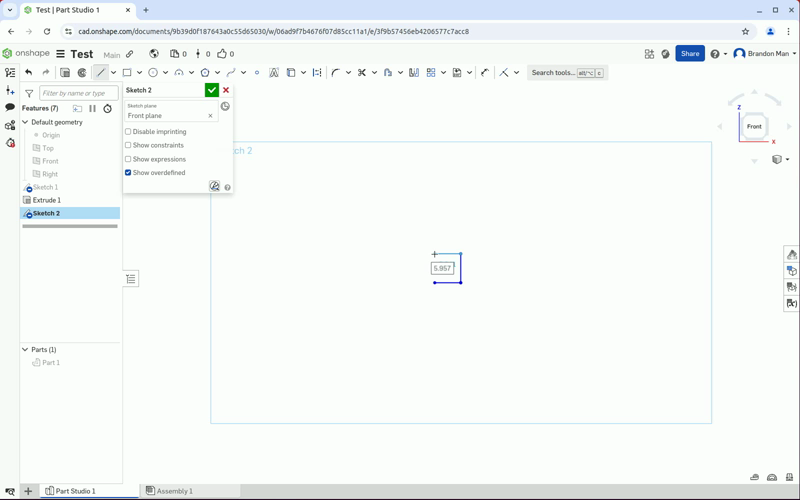
mouse_move(464, 253)
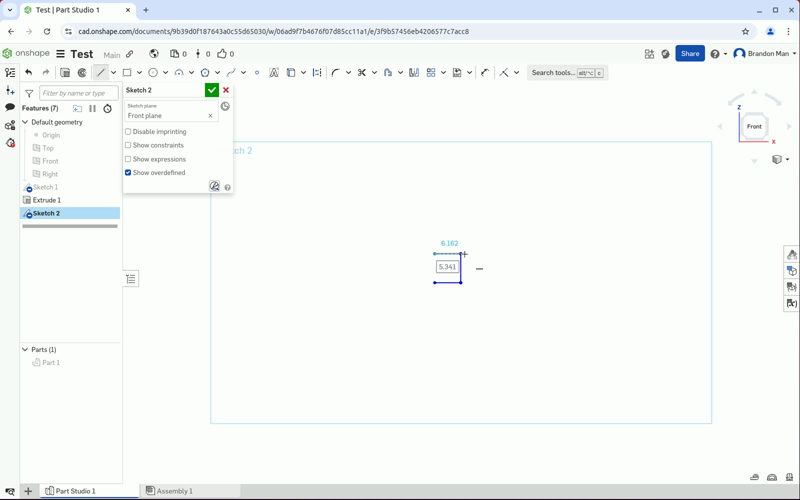
key_down(shift)
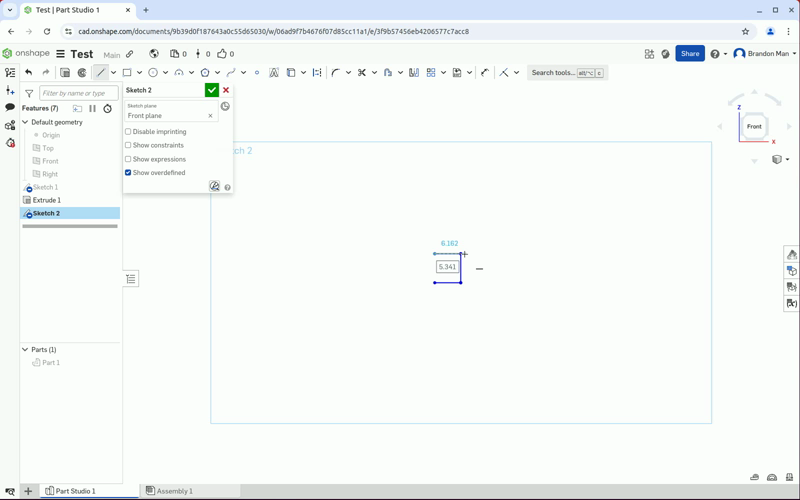
mouse_move(434, 282)
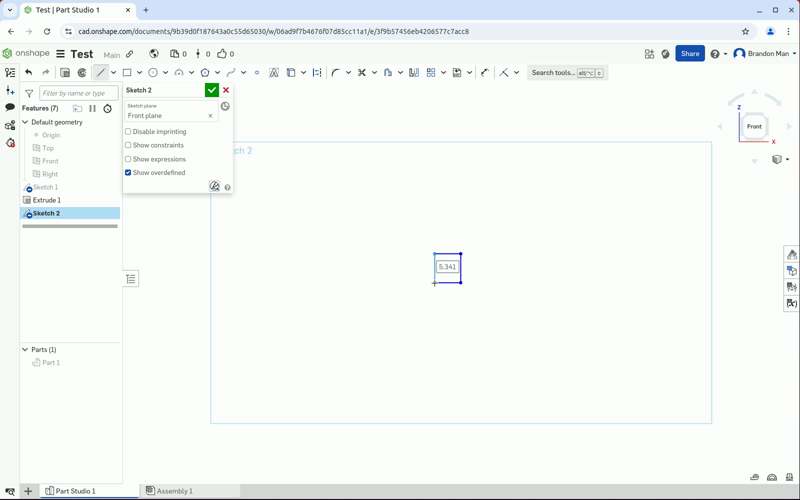
key_up(shift)
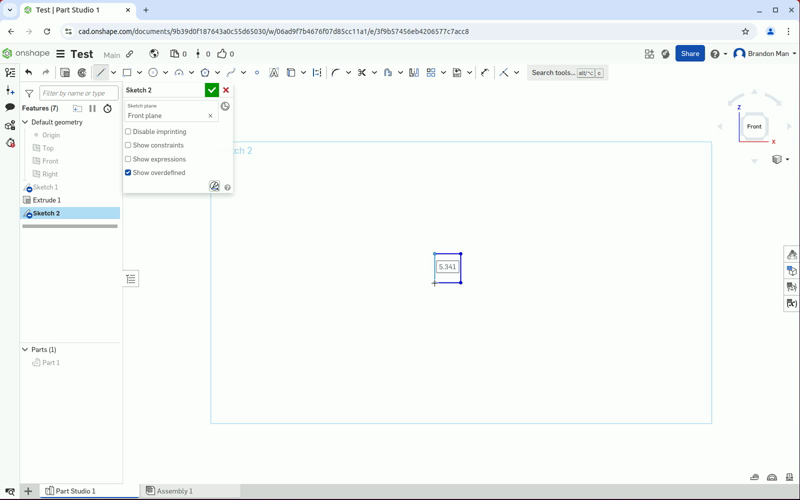
click(434, 282)
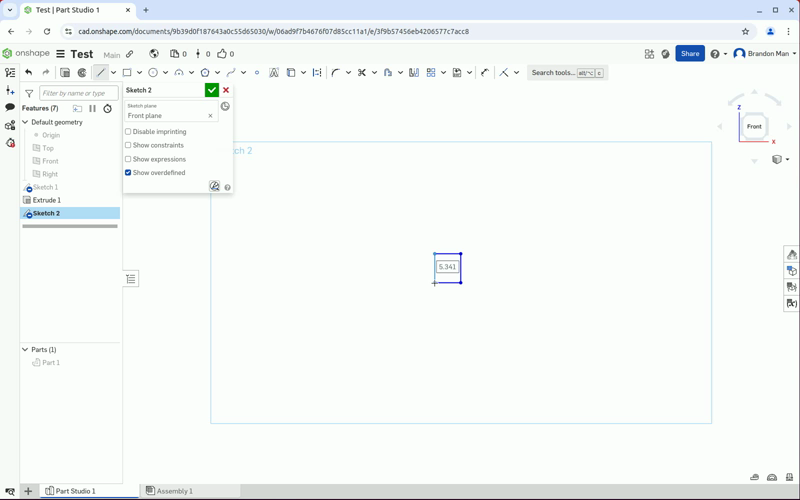
key(esc)
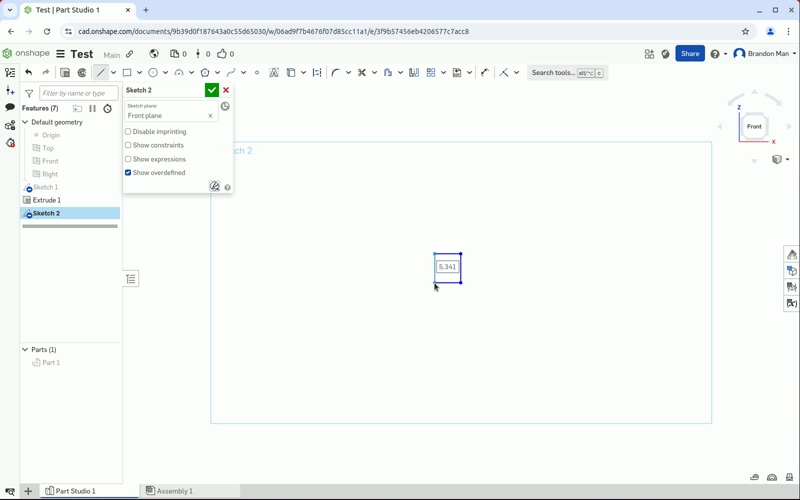
mouse_move(459, 268)
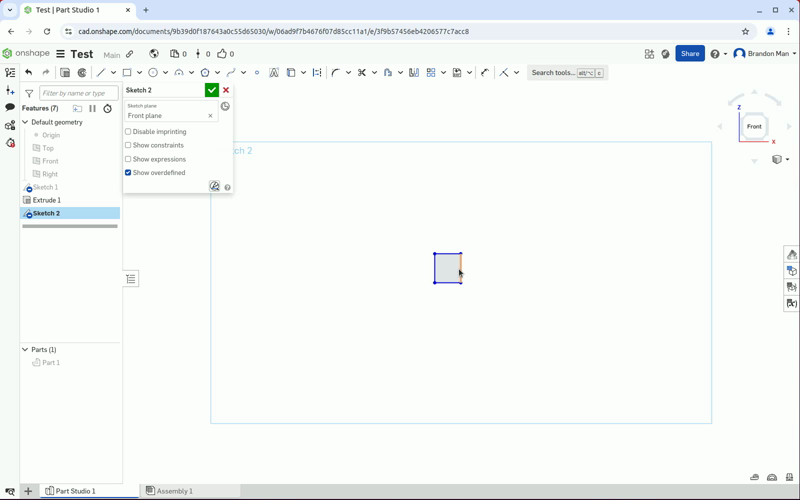
scroll(6)
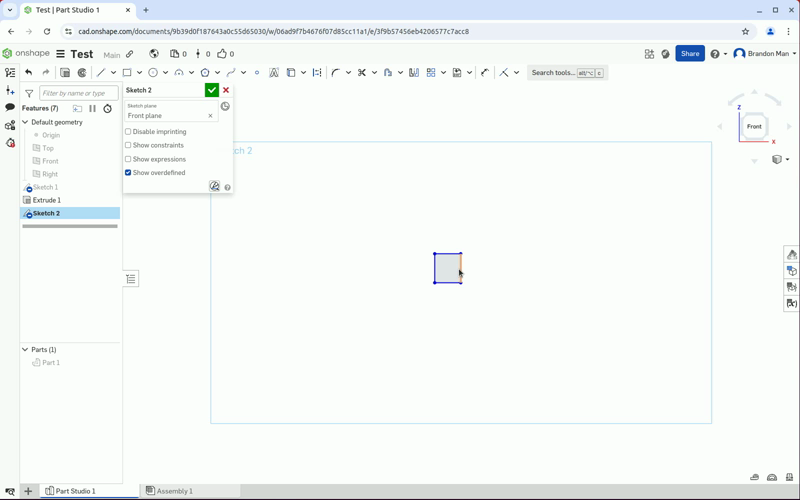
scroll(6)
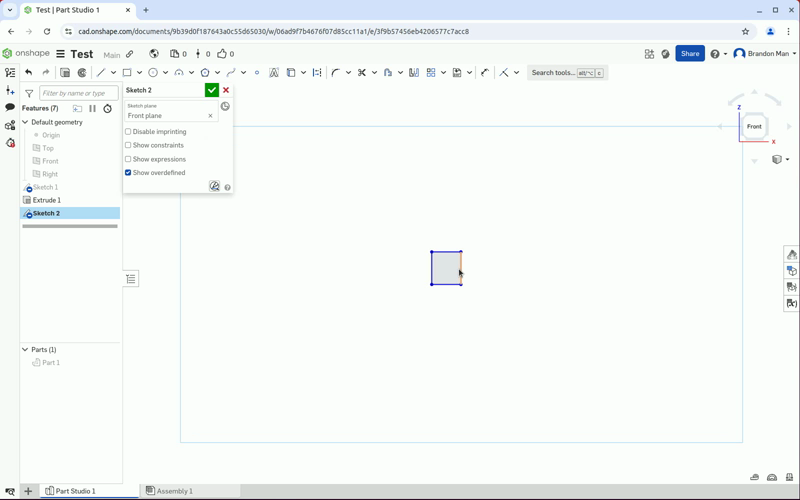
scroll(6)
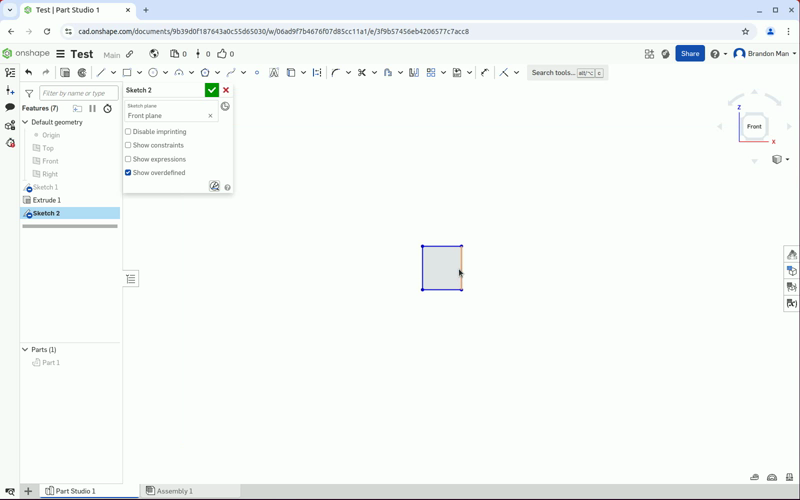
scroll(6)
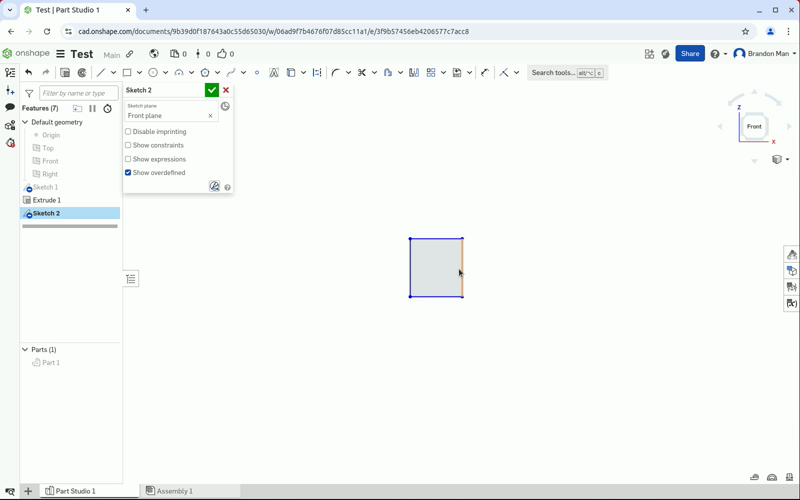
scroll(6)
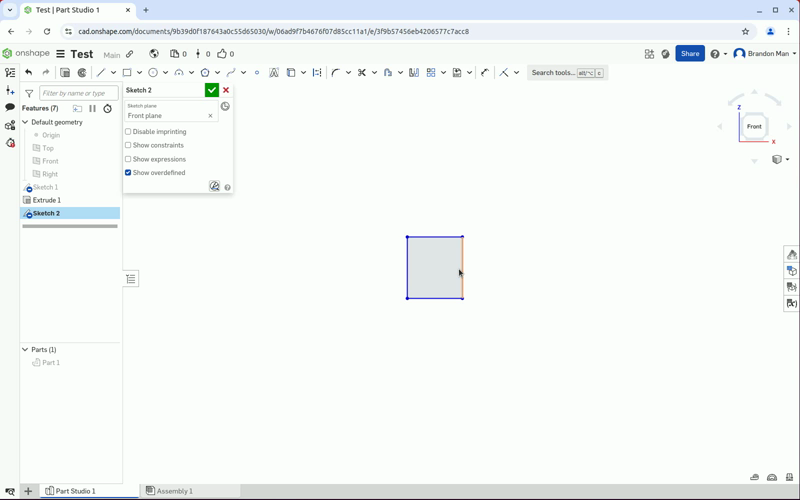
scroll(6)
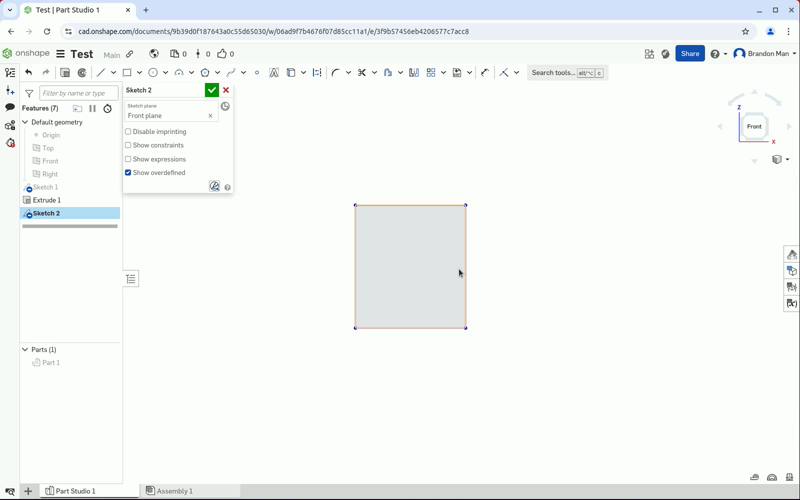
scroll(6)
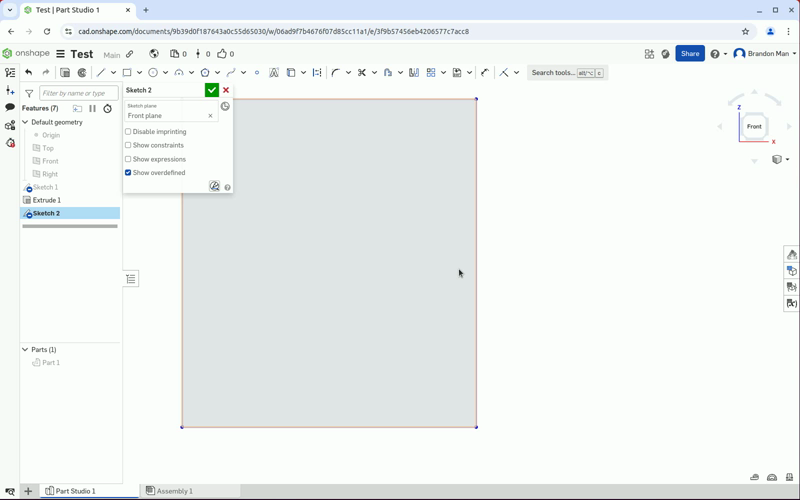
click(459, 268)
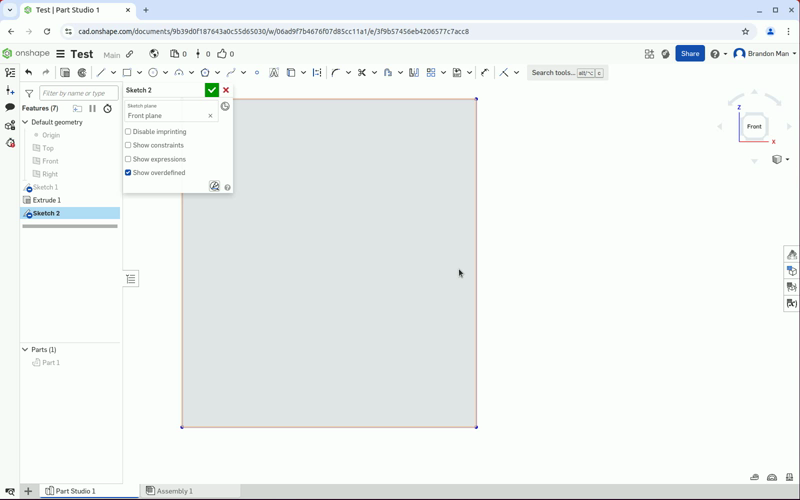
scroll(-6)
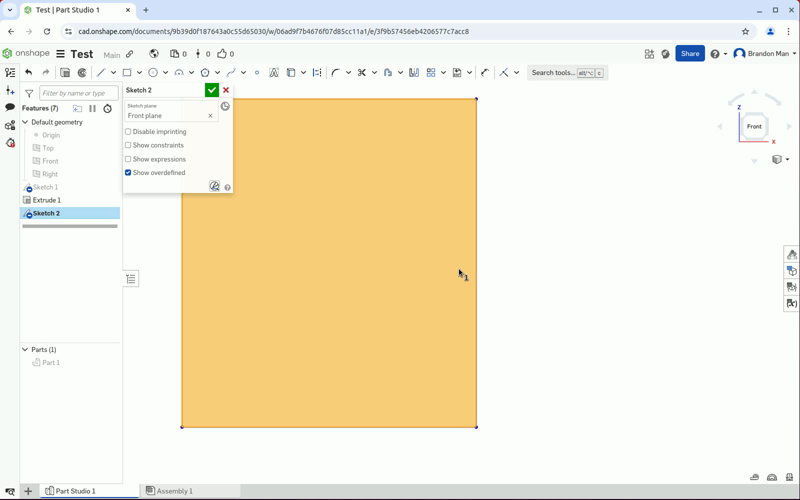
scroll(-6)
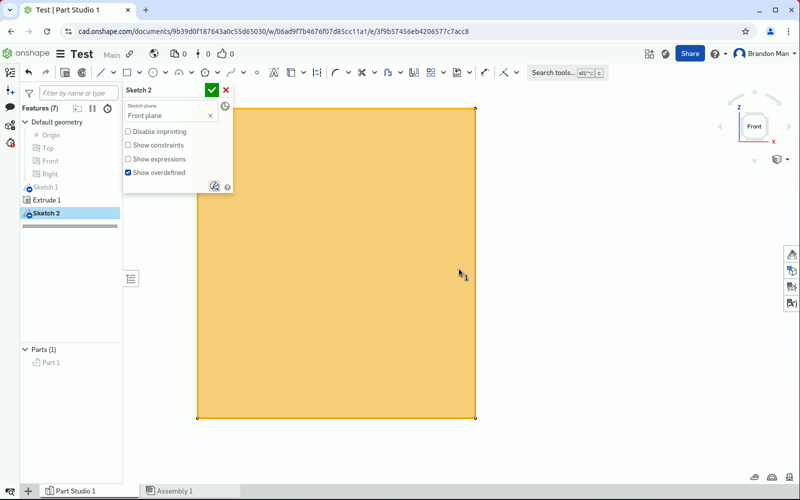
scroll(-6)
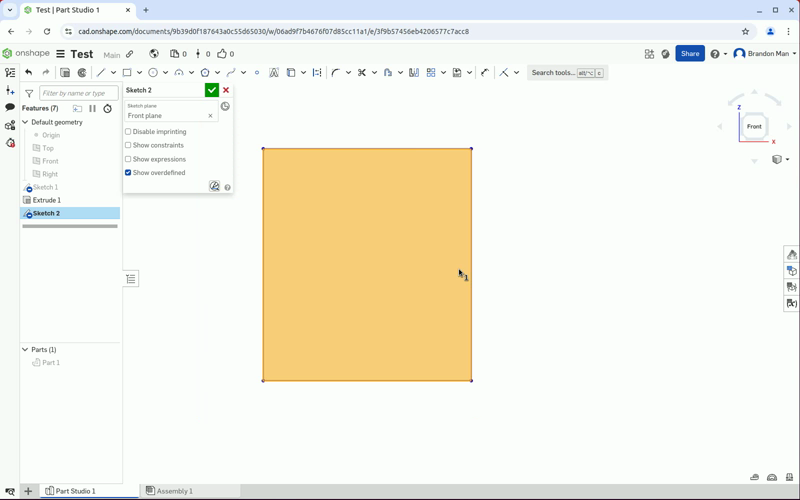
scroll(-6)
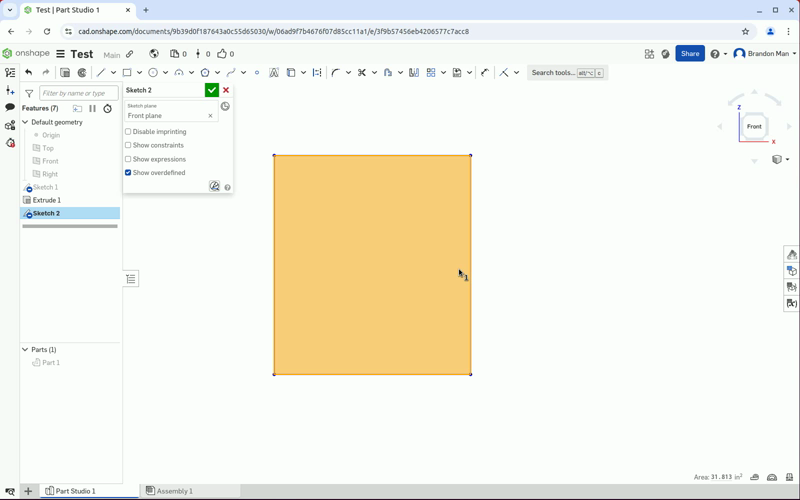
scroll(-6)
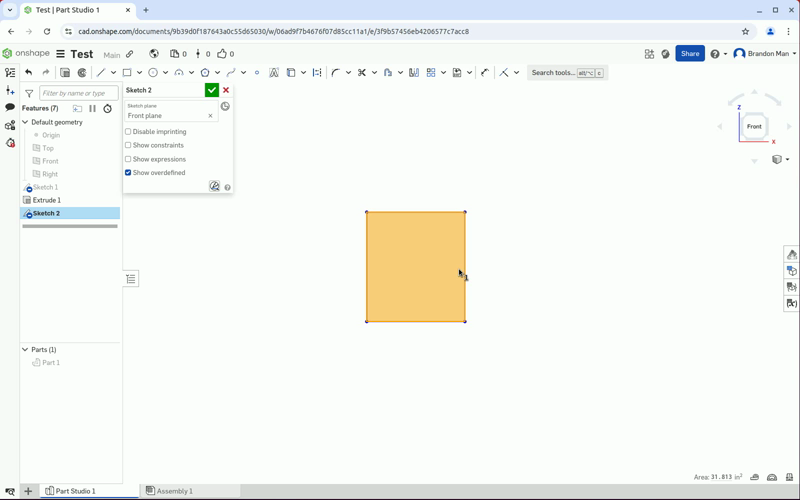
scroll(-6)
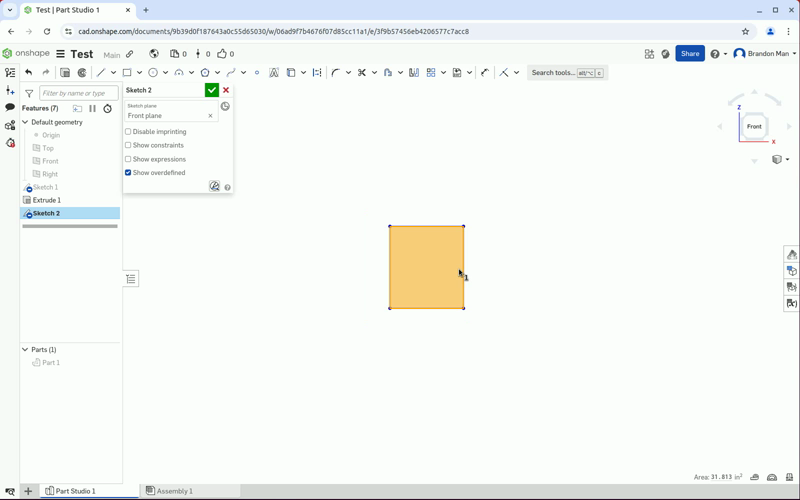
scroll(-6)
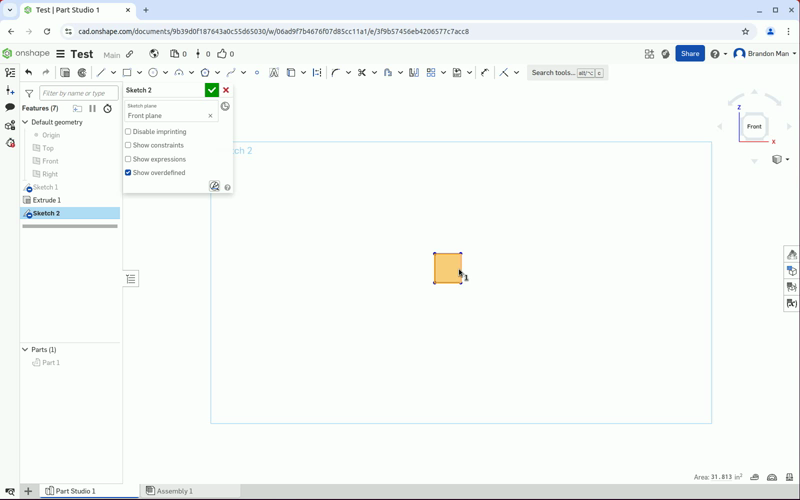
mouse_move(73, 352)
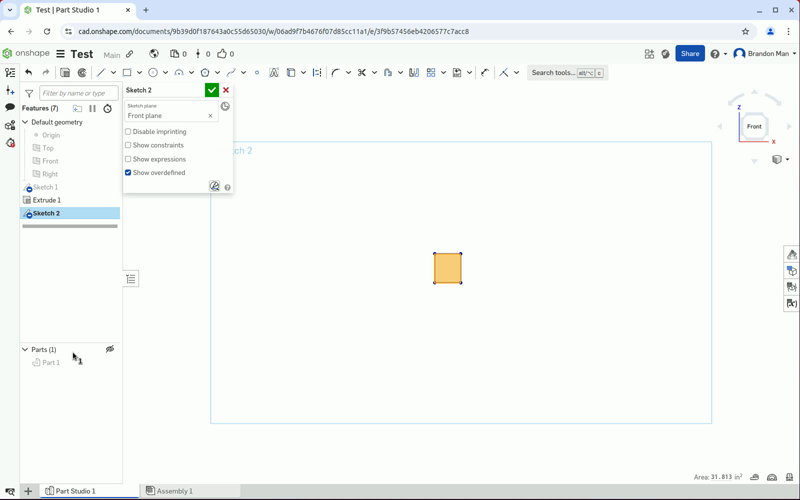
key(shift+y)
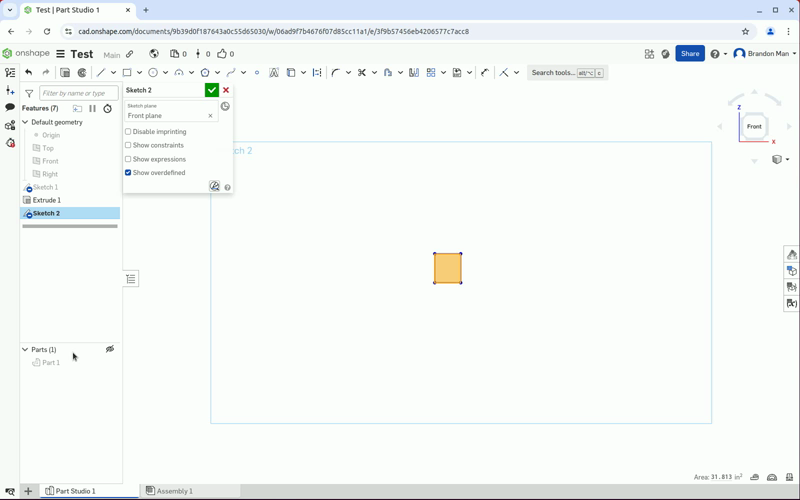
key(shift+e)
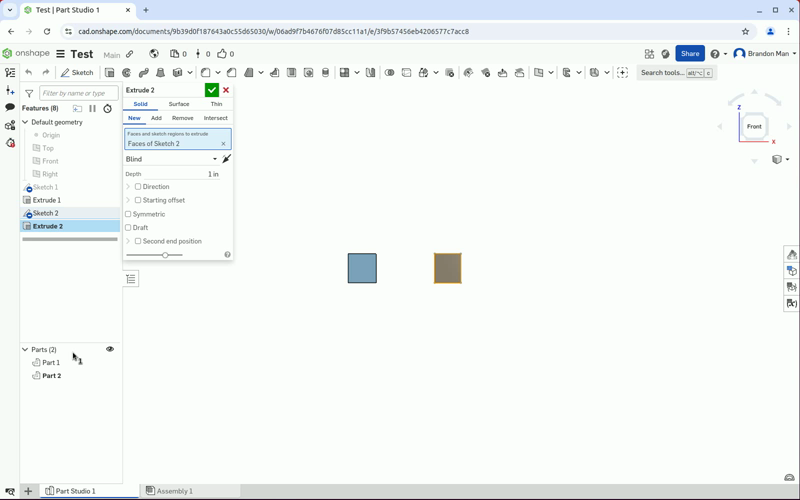
mouse_move(143, 106)
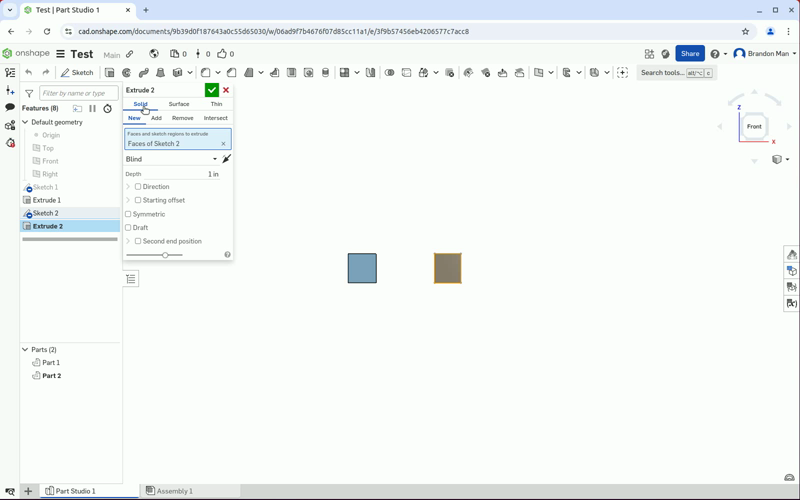
click(143, 106)
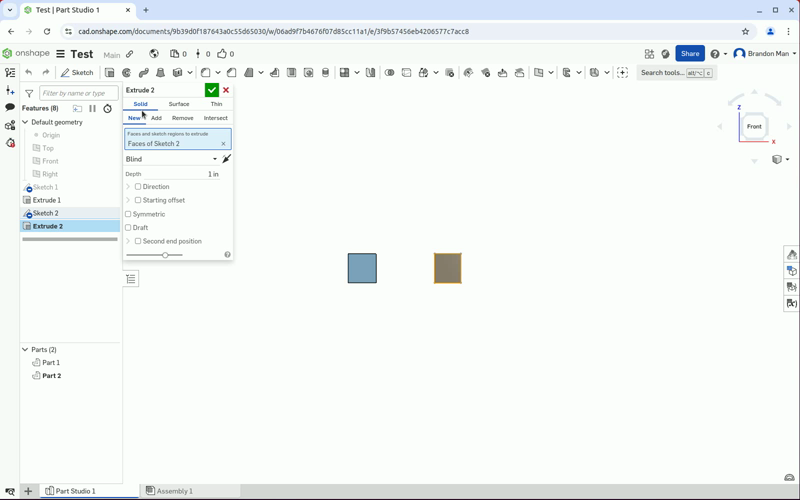
mouse_move(137, 120)
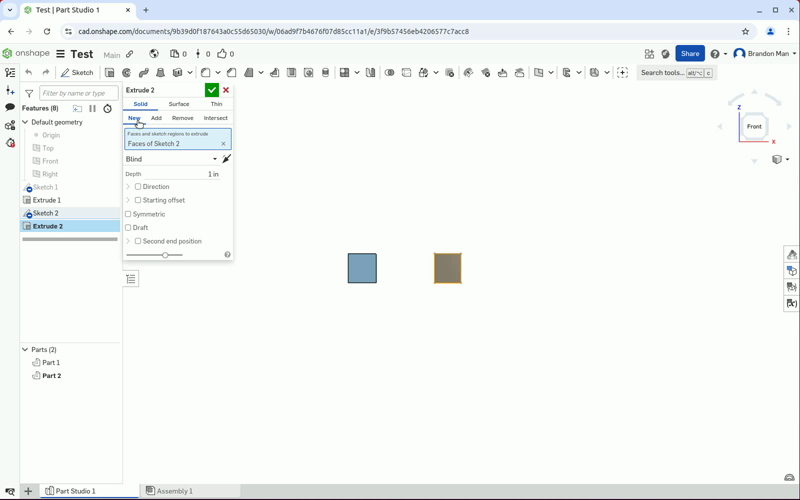
click(137, 120)
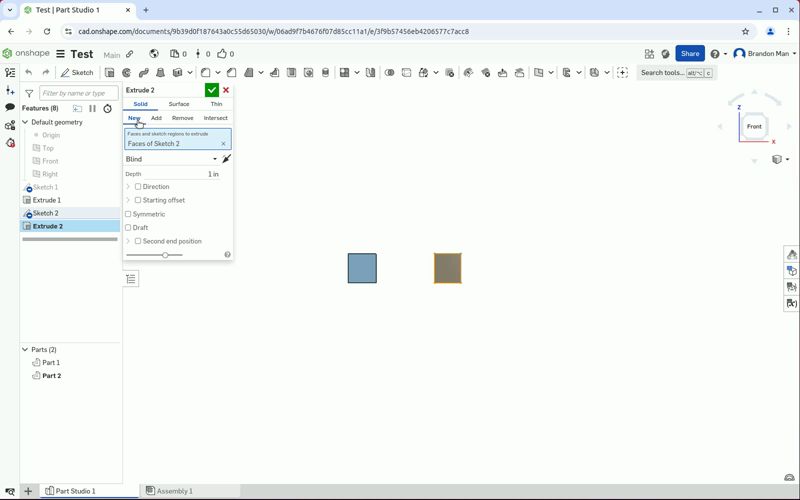
key(tab, 4)
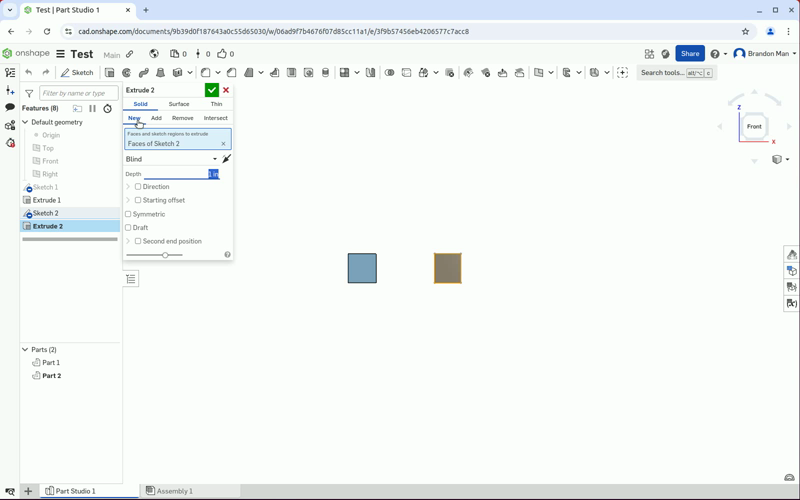
text(9.628)
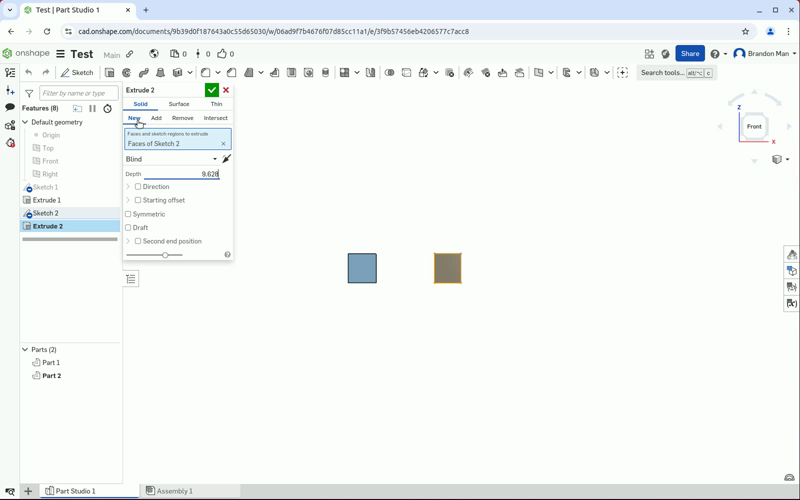
key(enter)
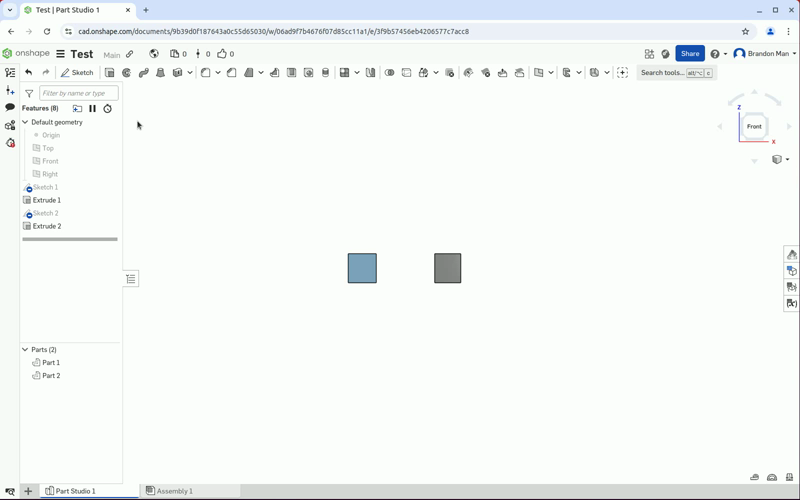
key(shift+h)
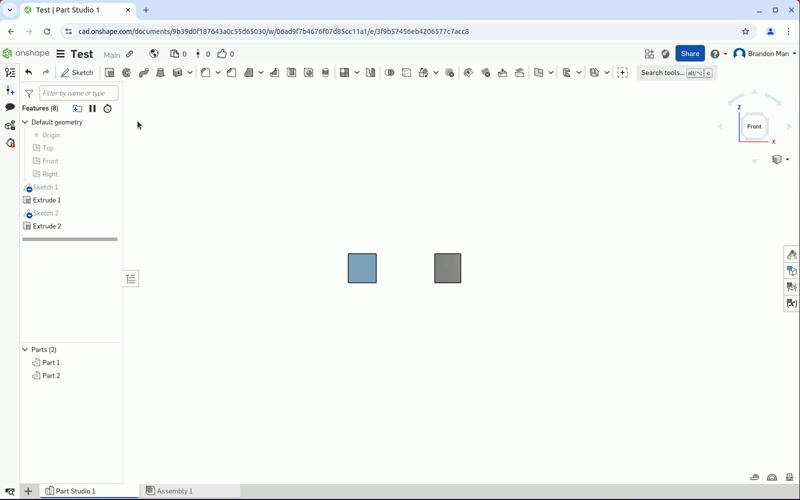
key(shift+h)
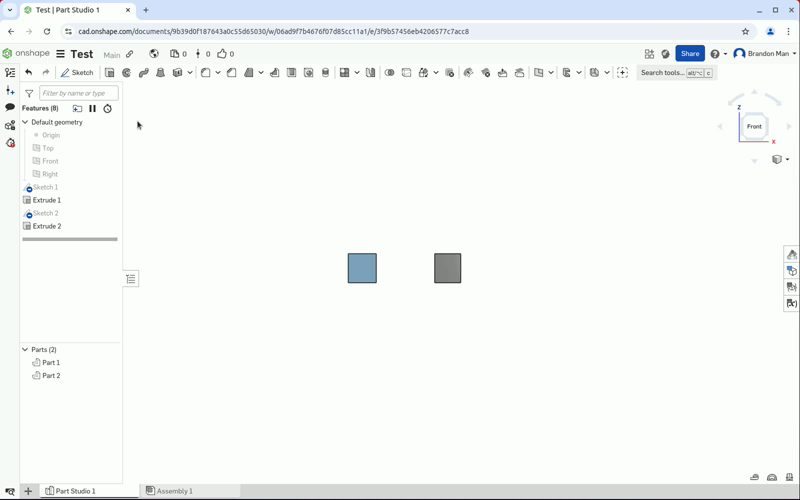
key(shift+7)
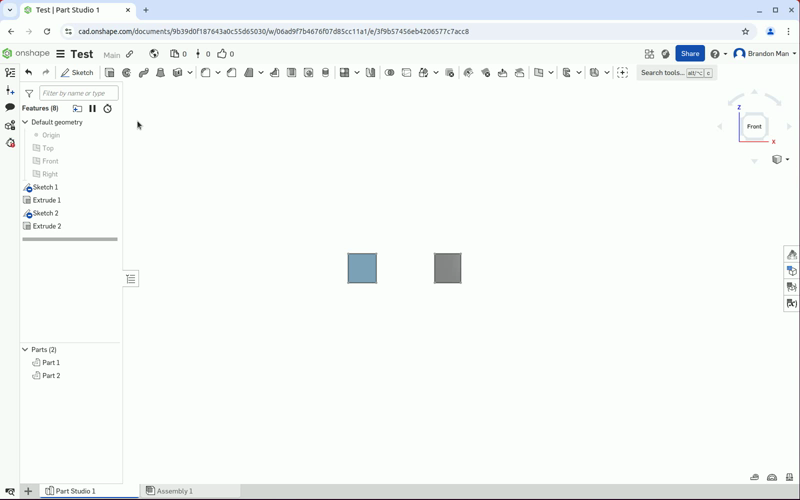
key(left, 2)
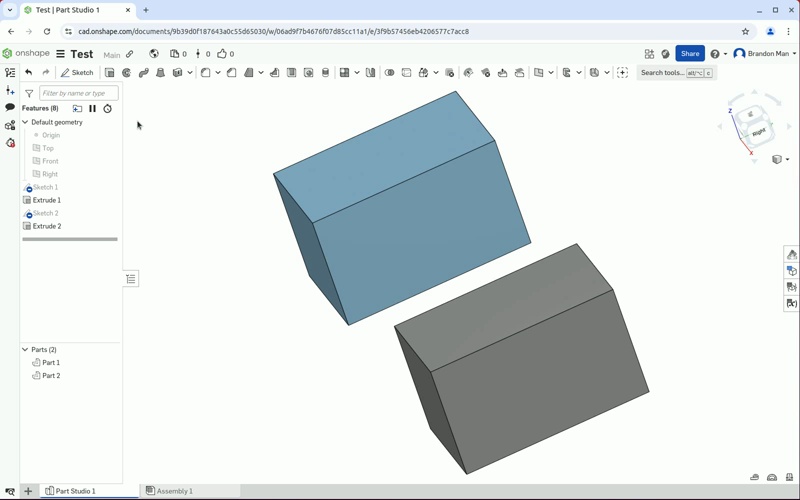
key(down, 2)
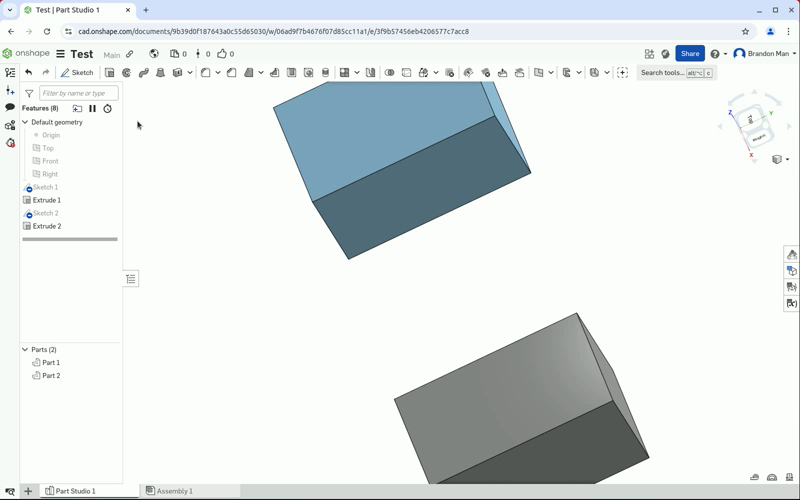
key(up, 2)
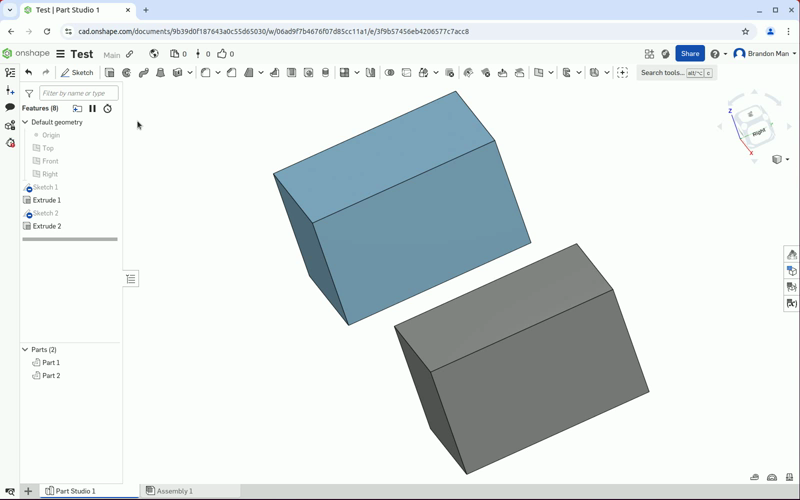
key(right, 2)
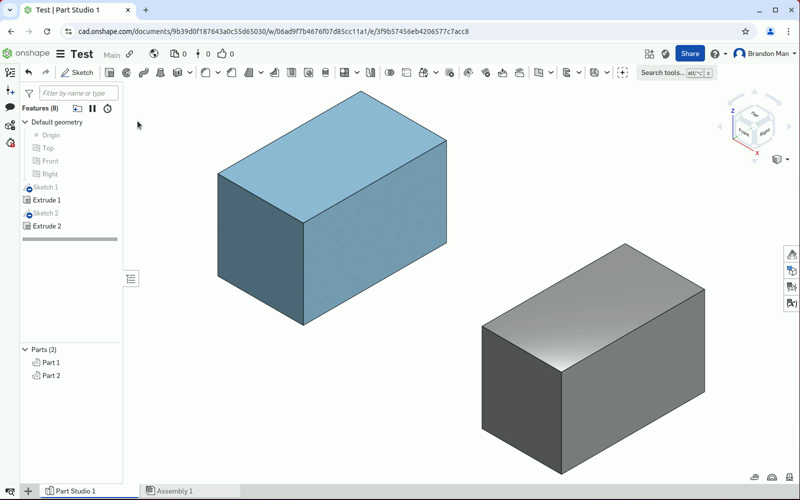
mouse_move(73, 189)
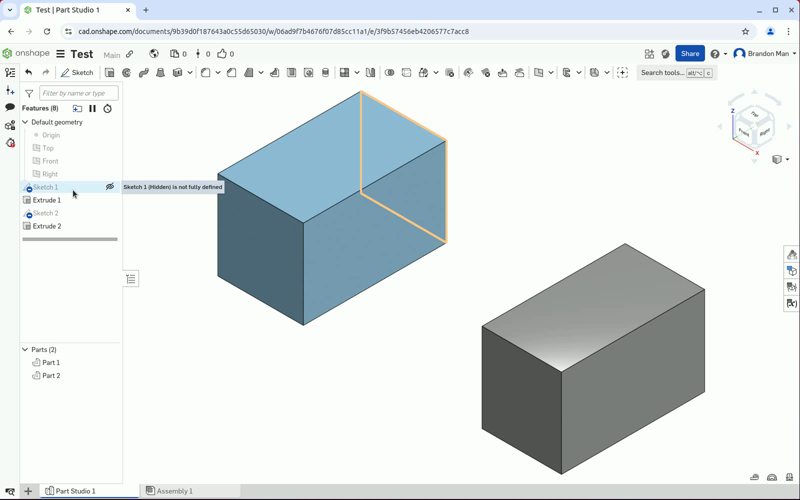
click(73, 189)